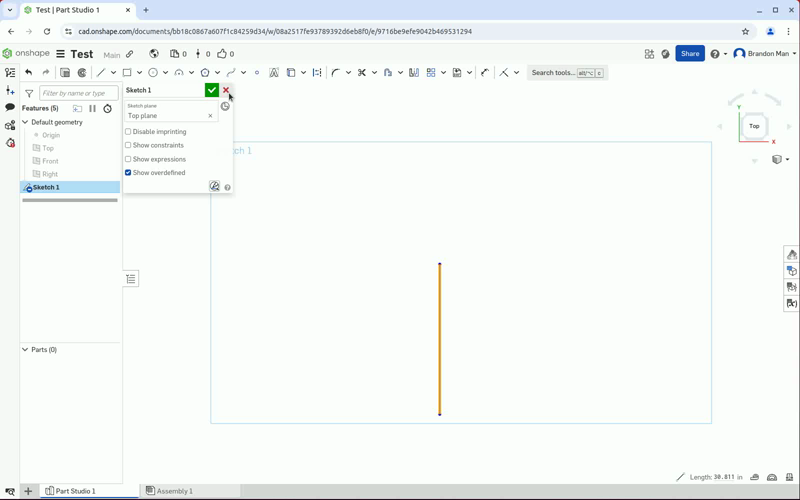
key(shift+h)
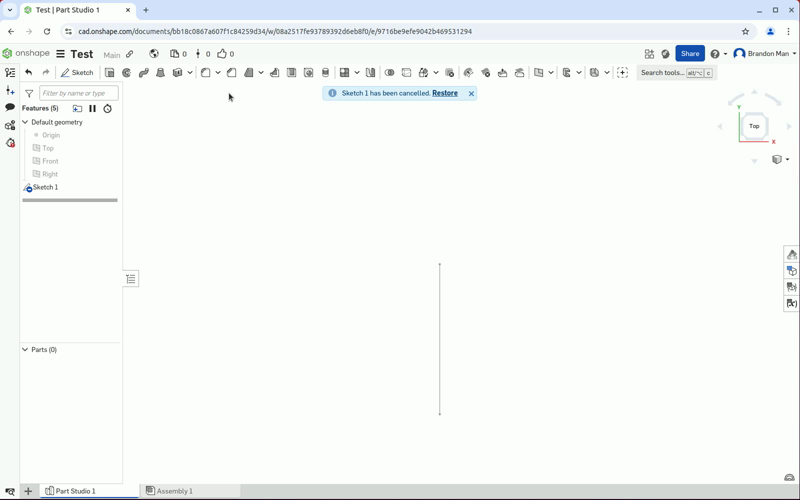
mouse_move(73, 352)
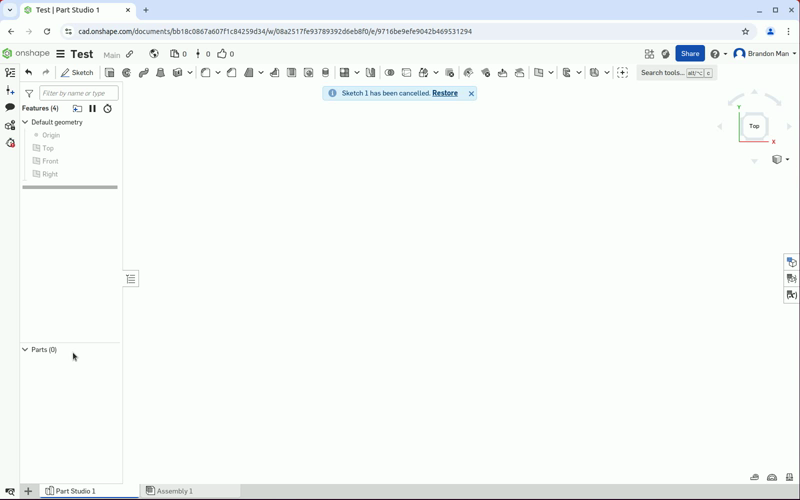
key(y)
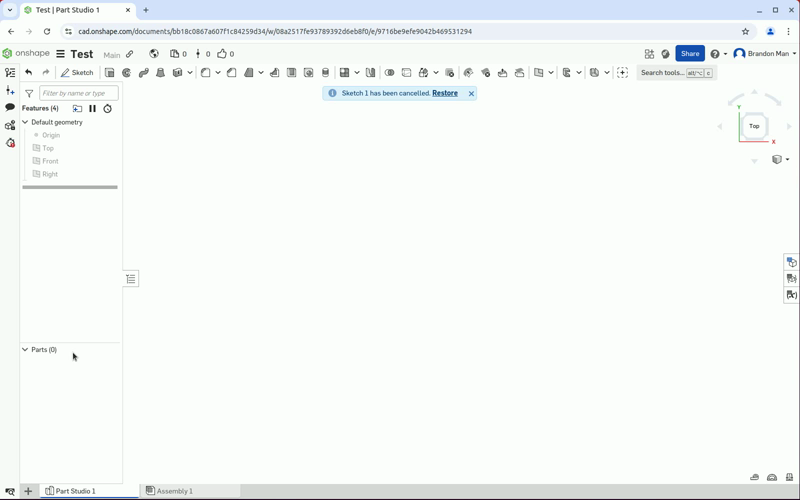
key(shift+p)
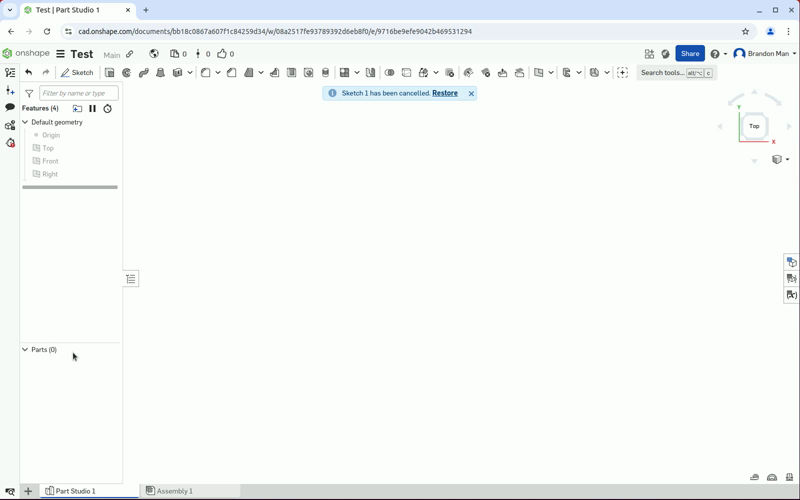
key(space)
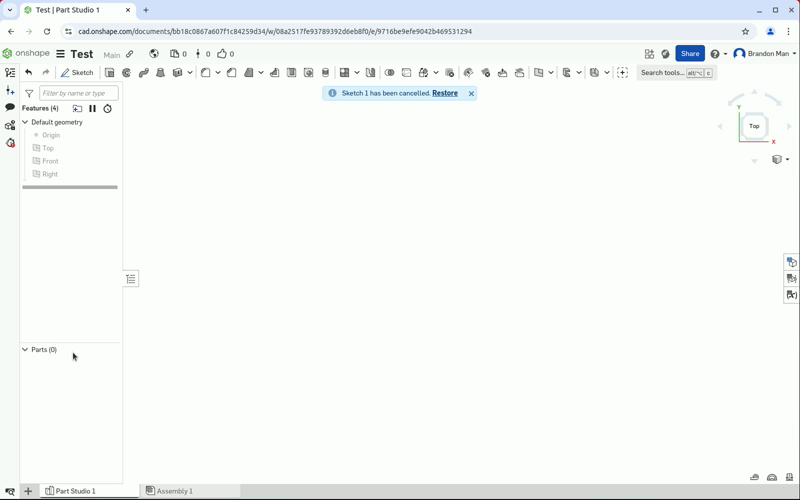
key_down(shift)
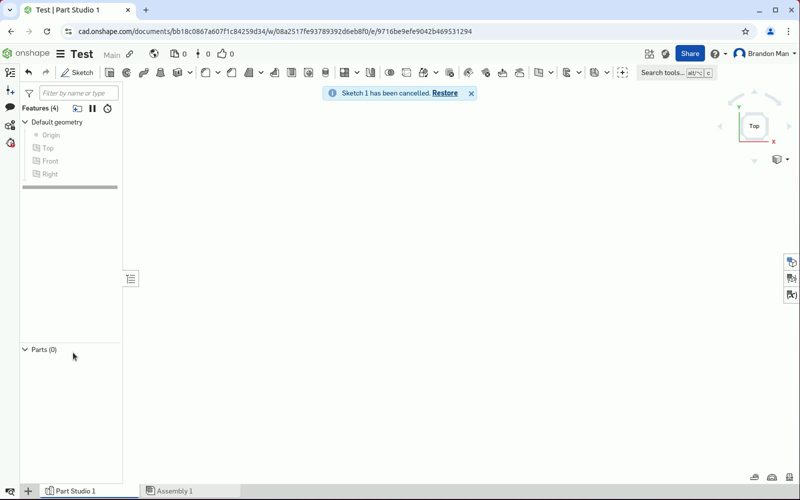
key(up)
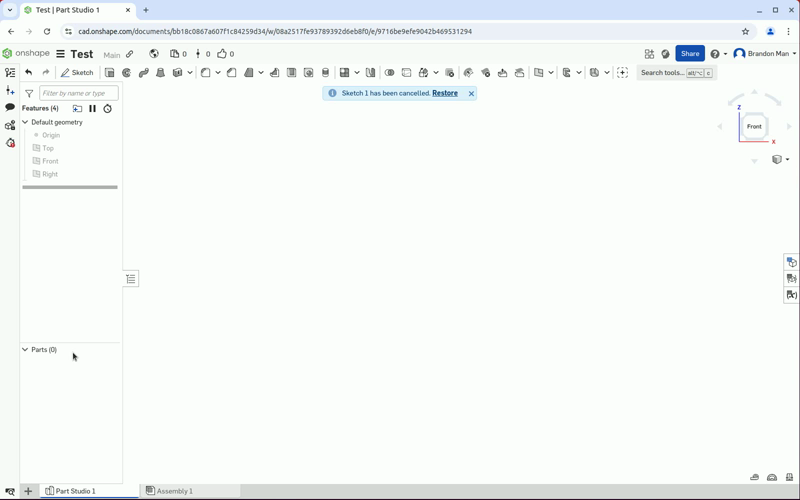
key_up(shift)
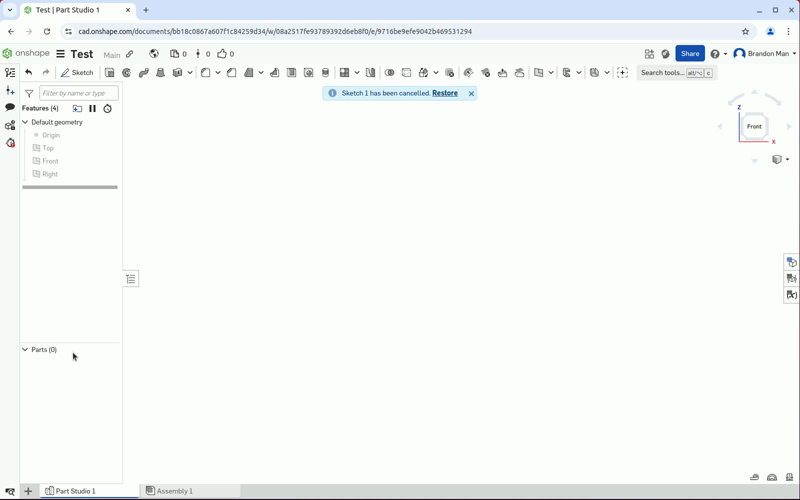
mouse_move(73, 352)
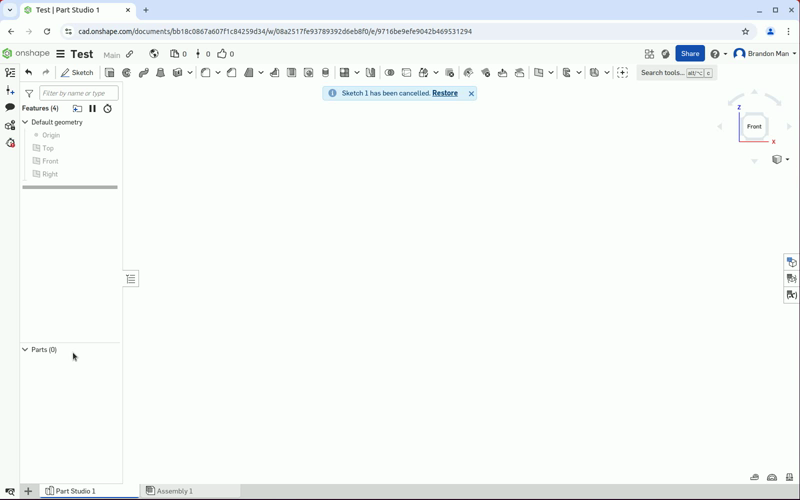
key(shift+y)
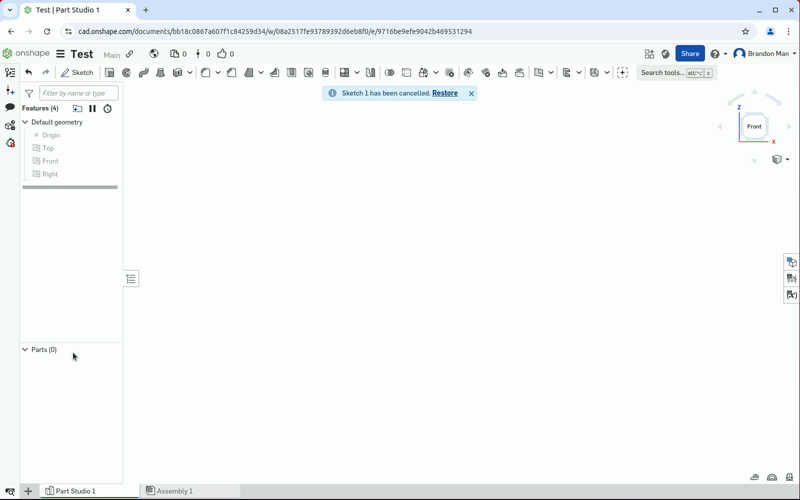
key(shift+s)
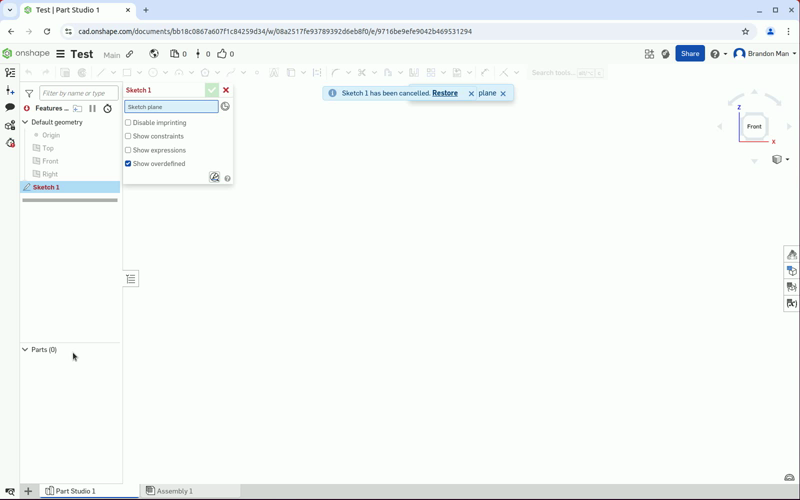
mouse_move(73, 163)
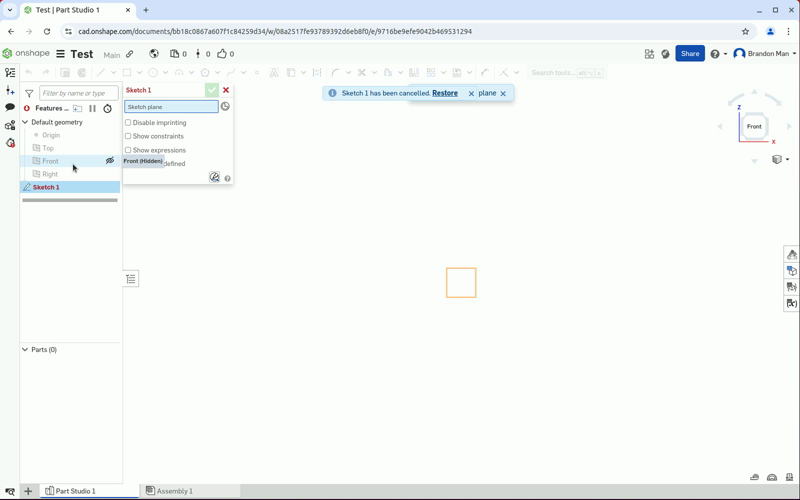
click(73, 163)
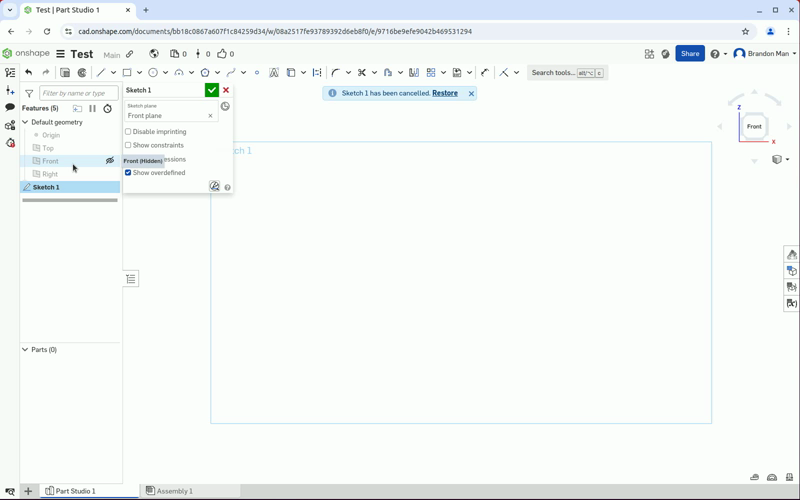
mouse_move(73, 352)
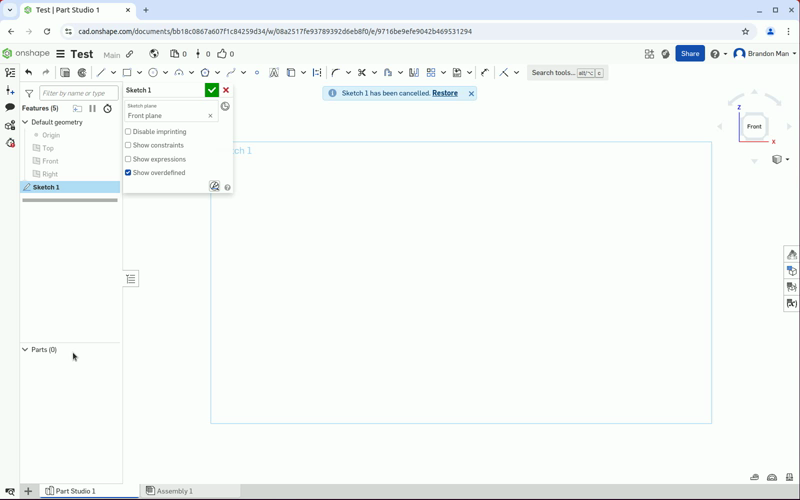
key(y)
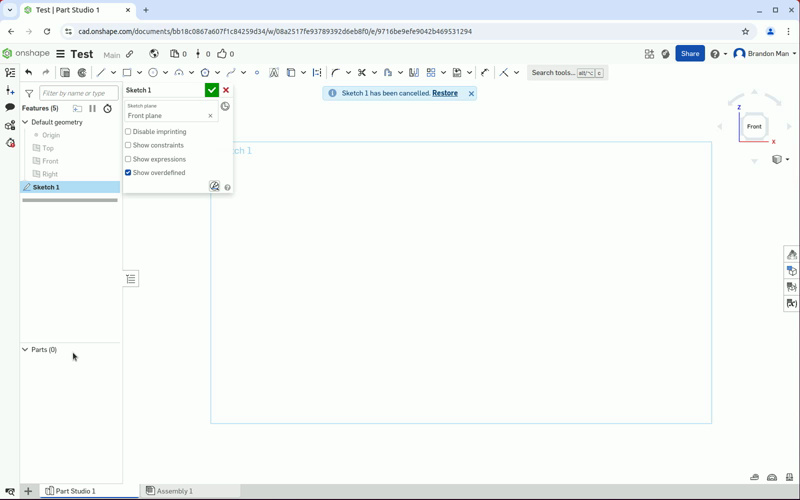
key(a)
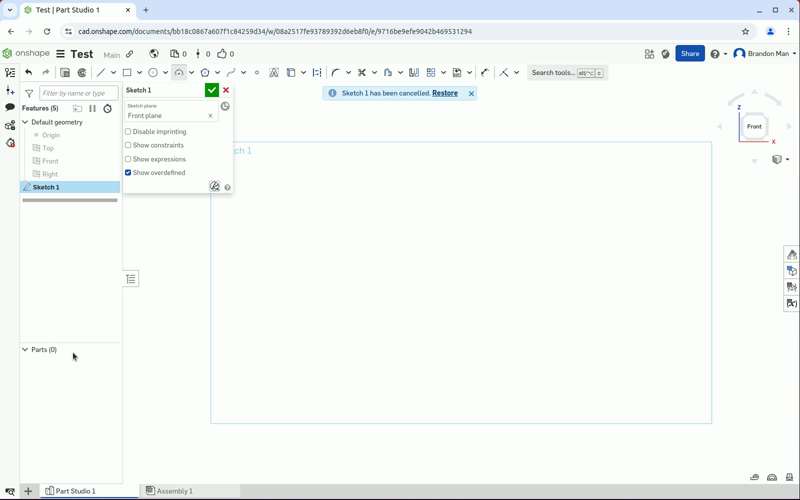
key_down(shift)
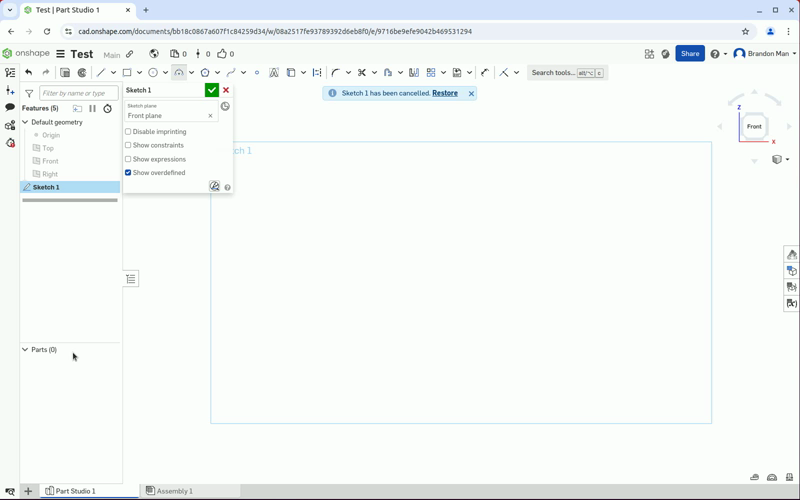
mouse_move(446, 297)
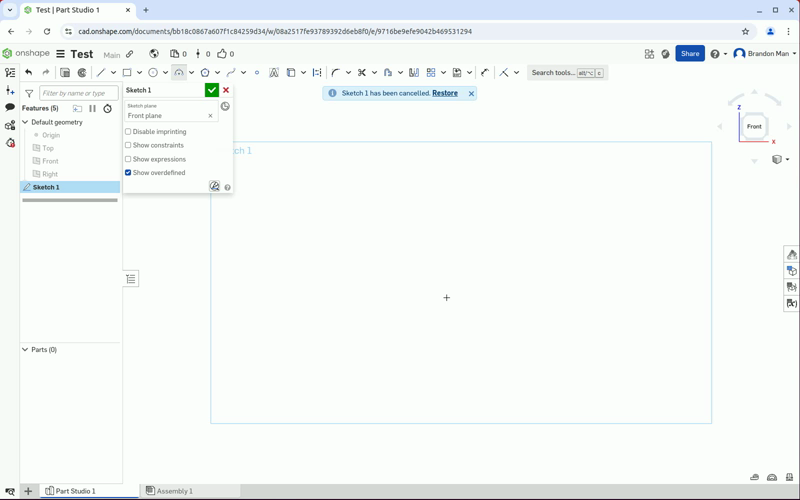
click(446, 297)
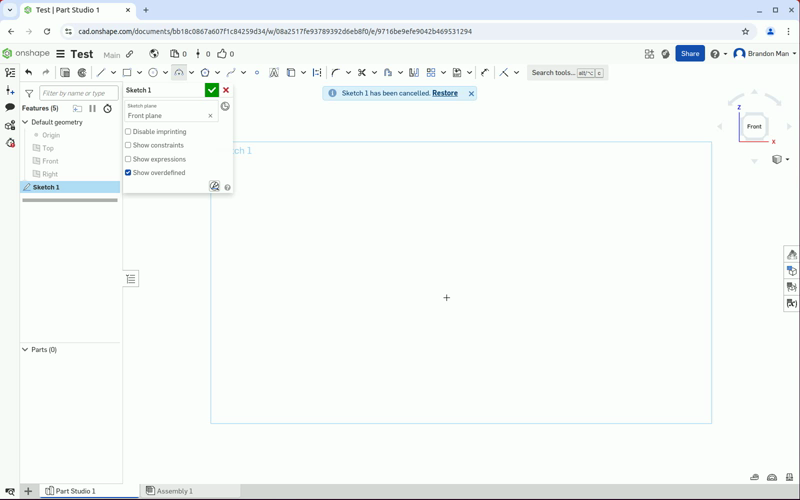
key_up(shift)
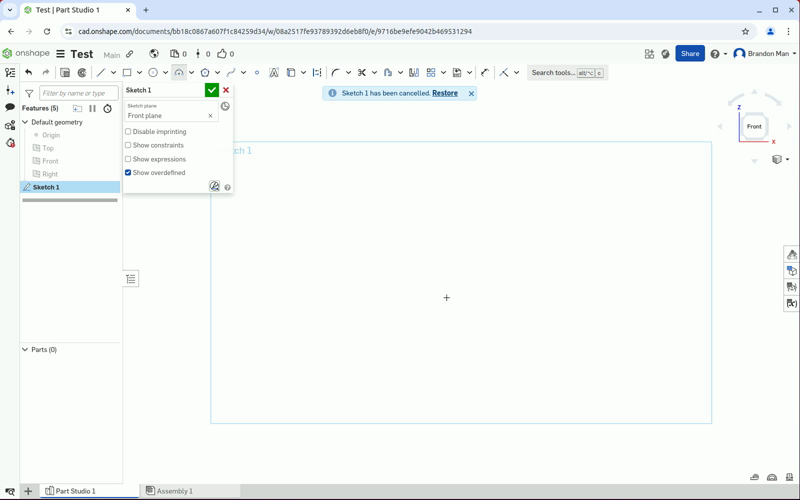
key_down(shift)
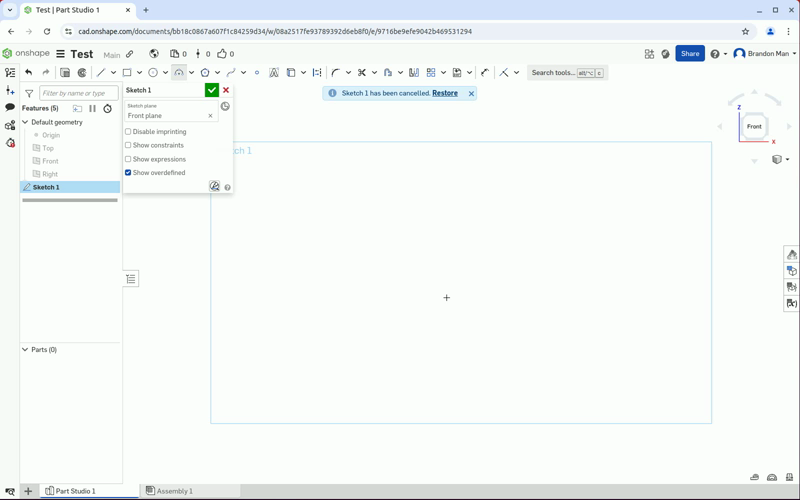
mouse_move(476, 297)
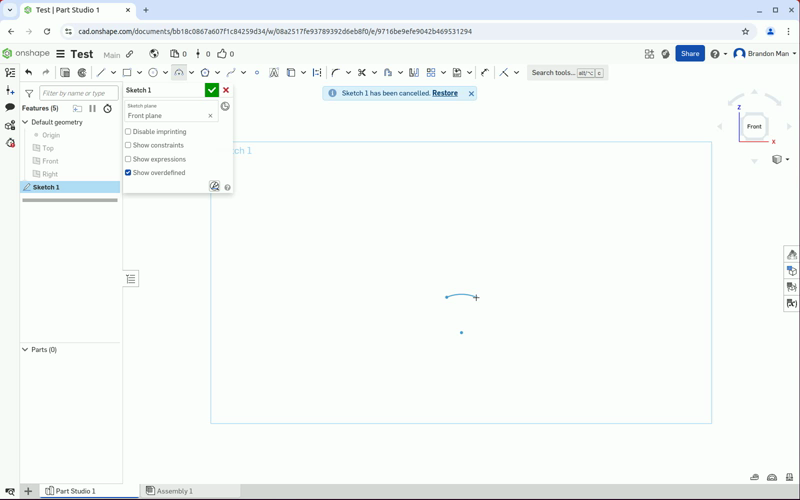
click(476, 297)
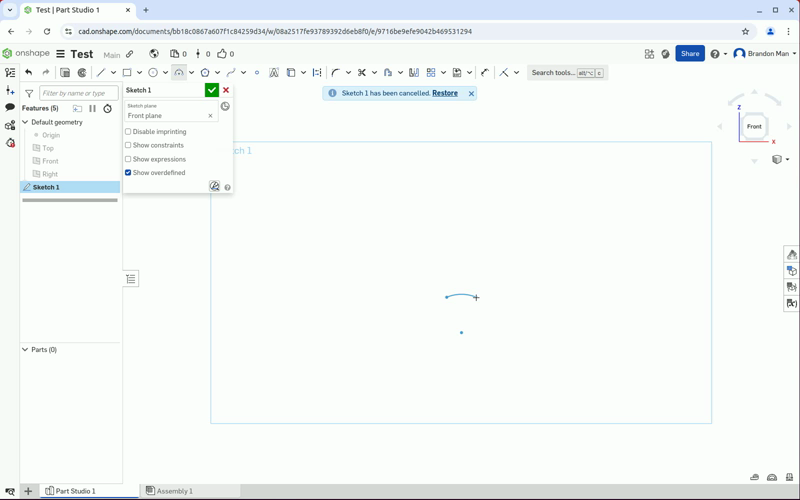
mouse_move(461, 303)
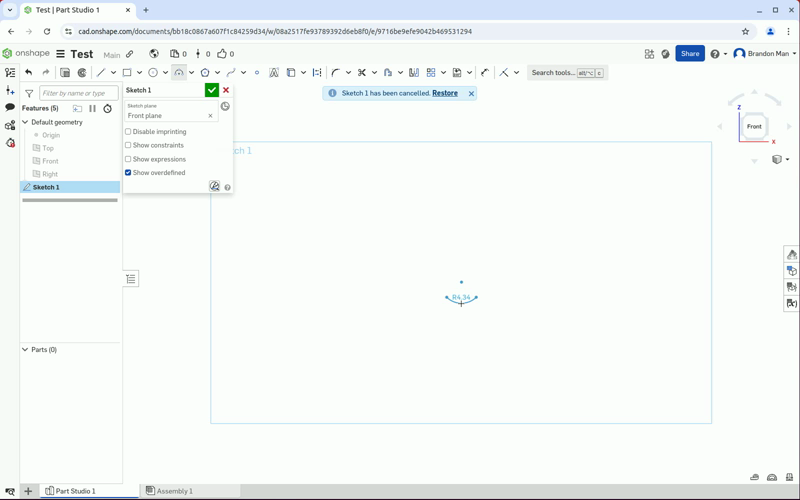
click(461, 303)
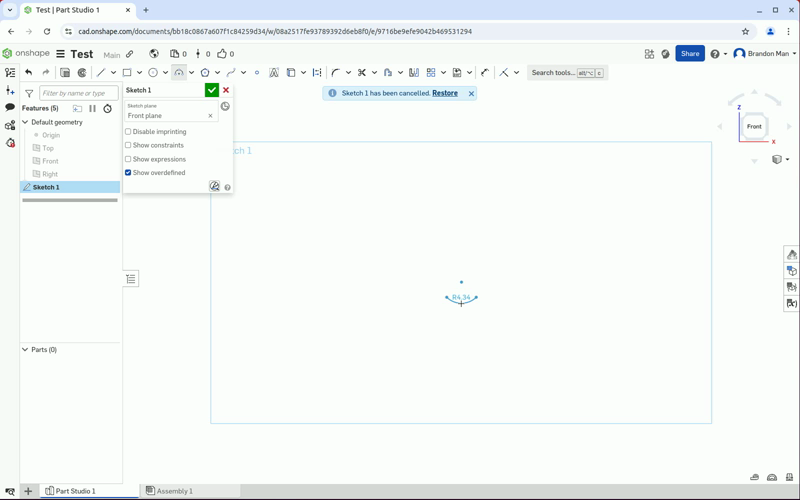
key_up(shift)
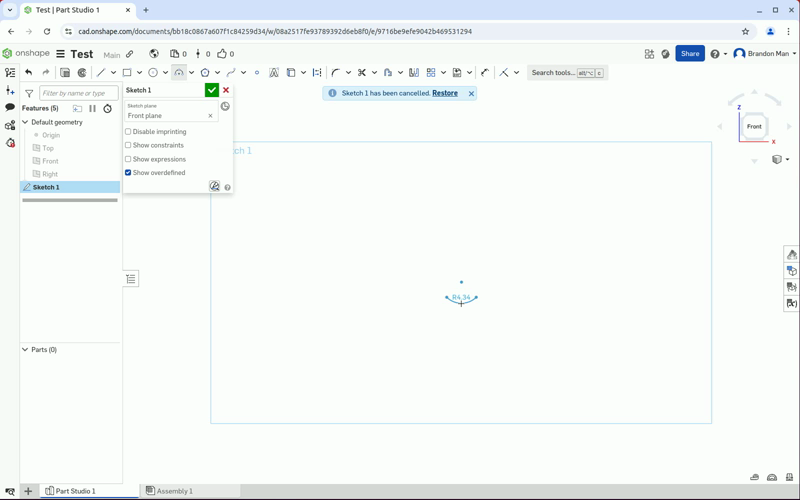
key(esc)
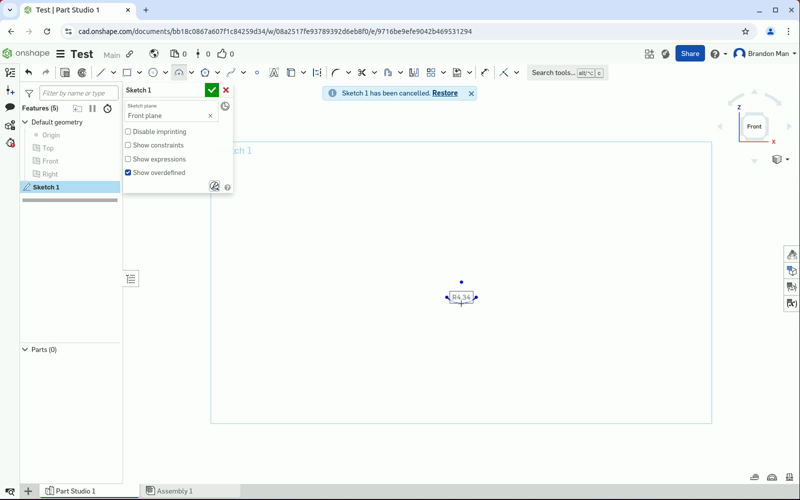
key(l)
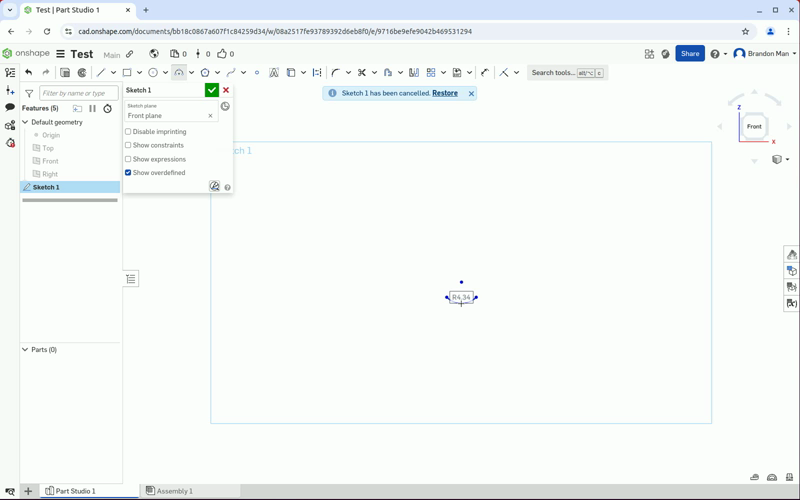
mouse_move(476, 297)
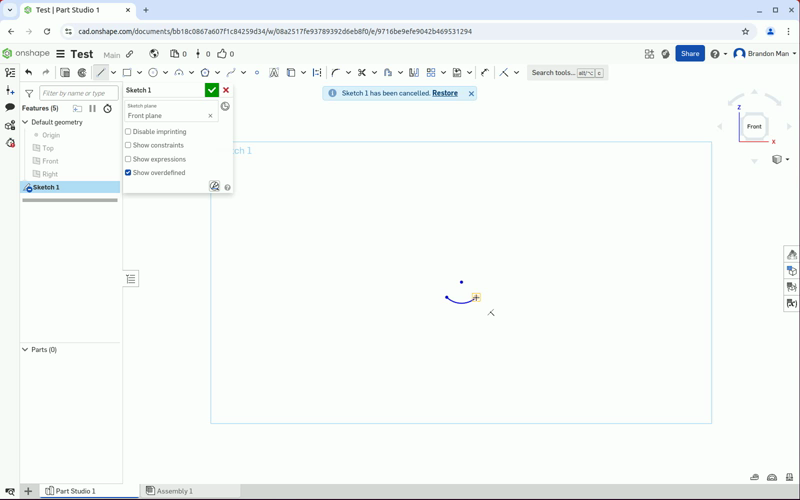
click(476, 297)
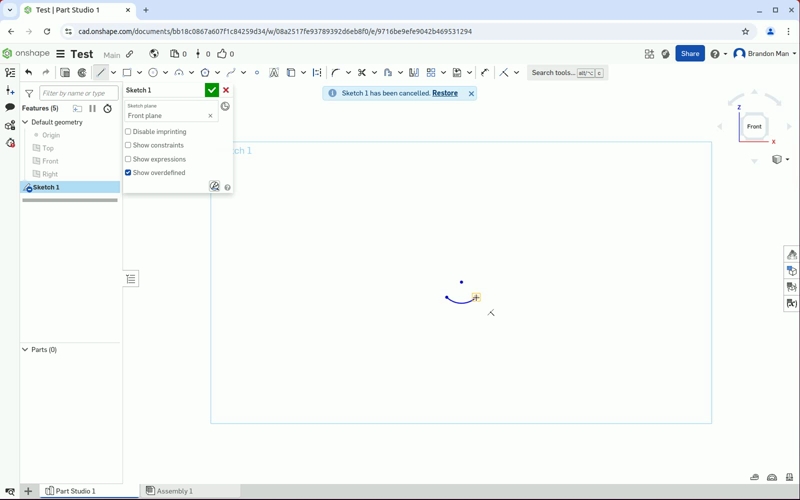
key_down(shift)
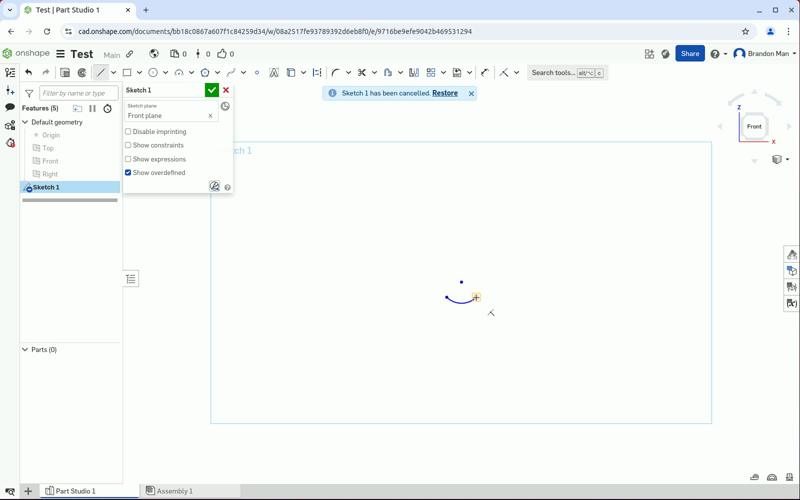
mouse_move(506, 297)
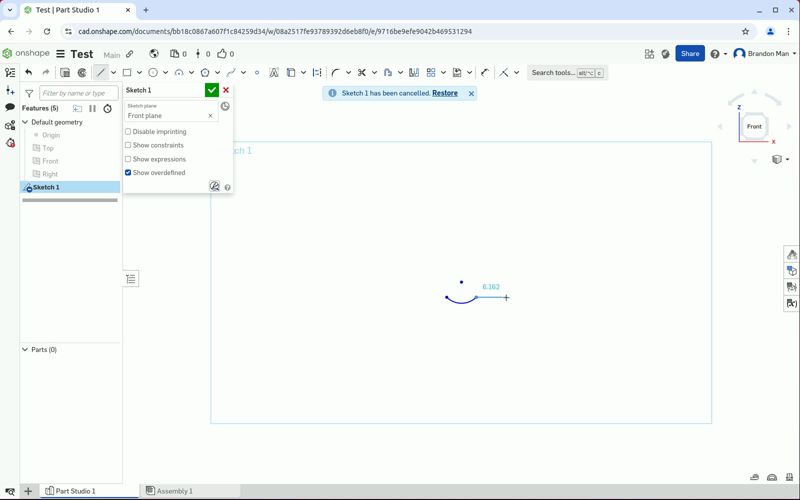
mouse_move(476, 268)
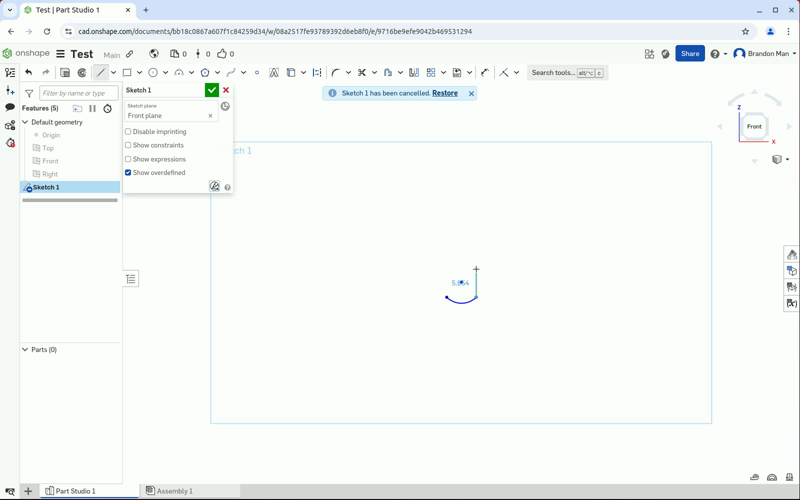
click(476, 268)
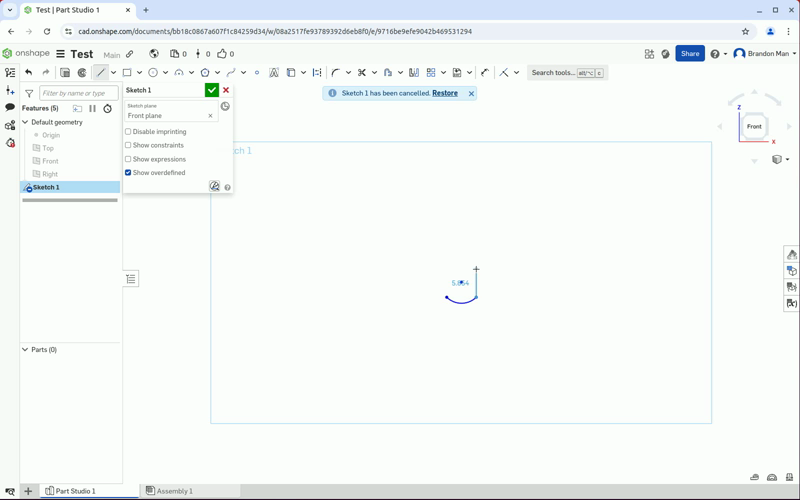
key_up(shift)
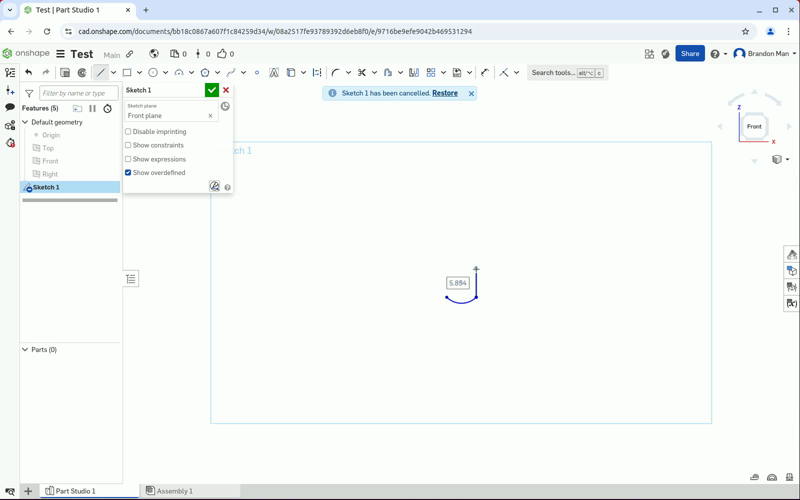
key(esc)
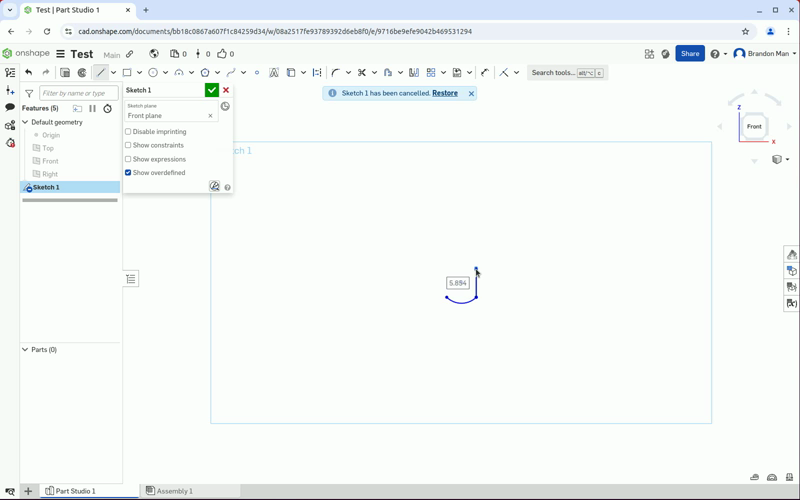
key(a)
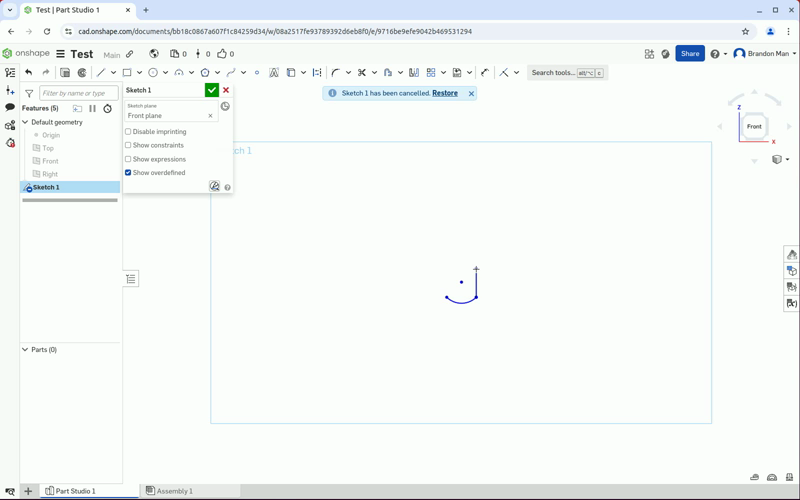
mouse_move(476, 268)
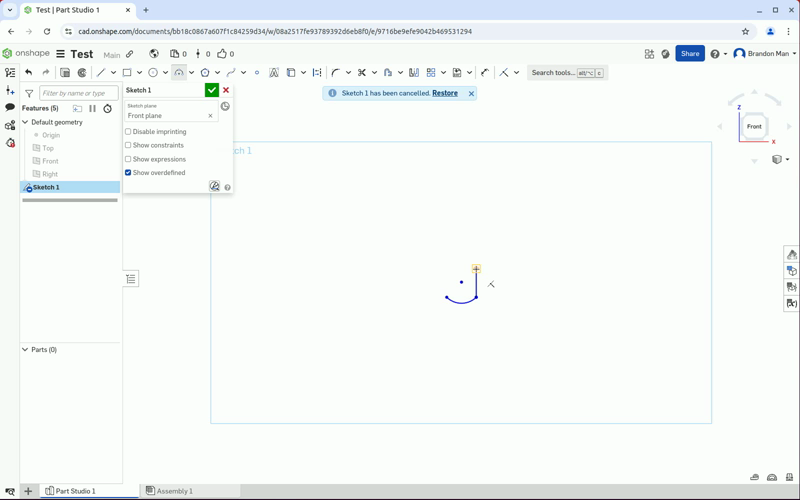
click(476, 268)
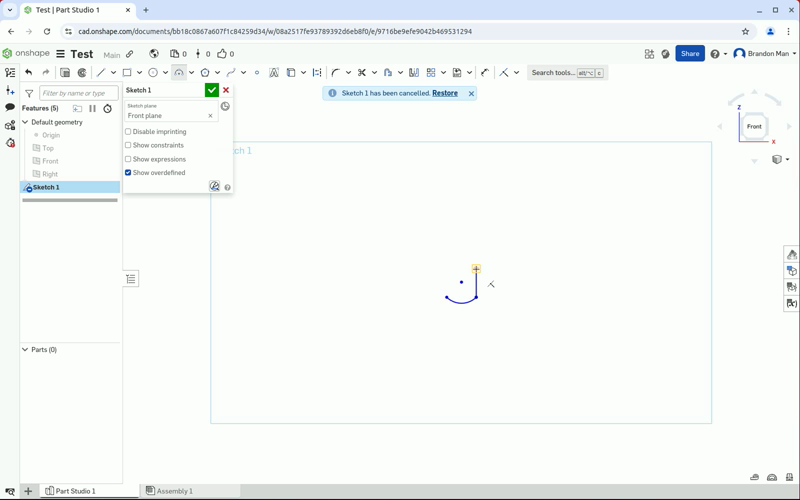
key_down(shift)
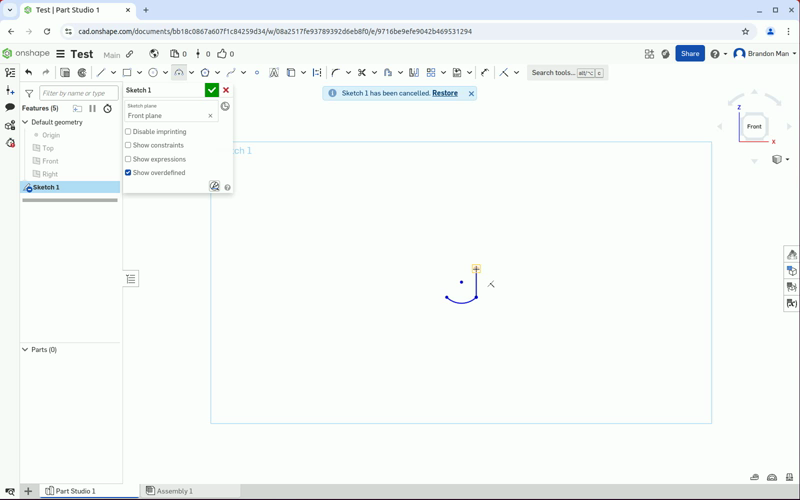
mouse_move(446, 268)
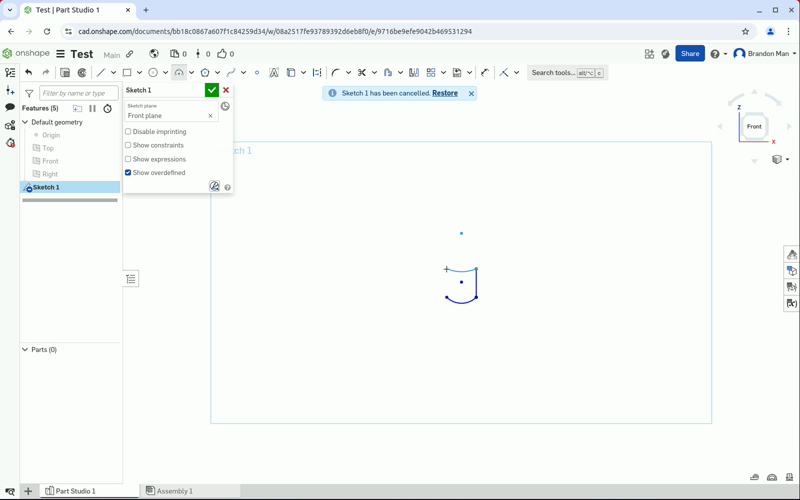
click(446, 268)
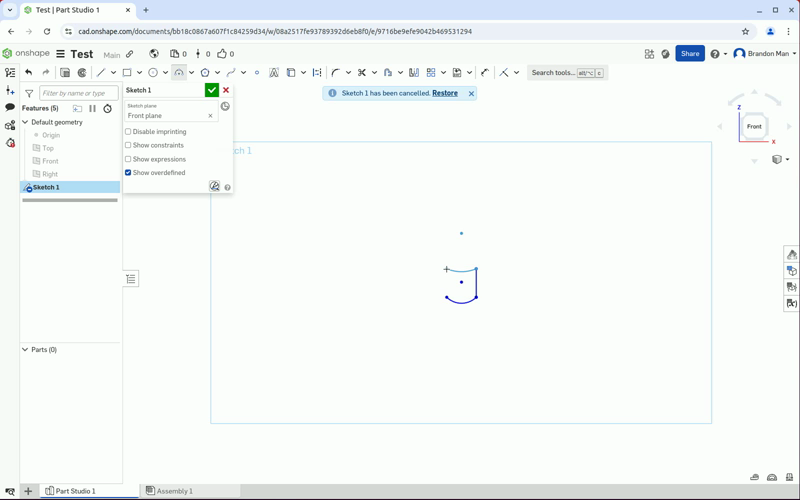
mouse_move(461, 262)
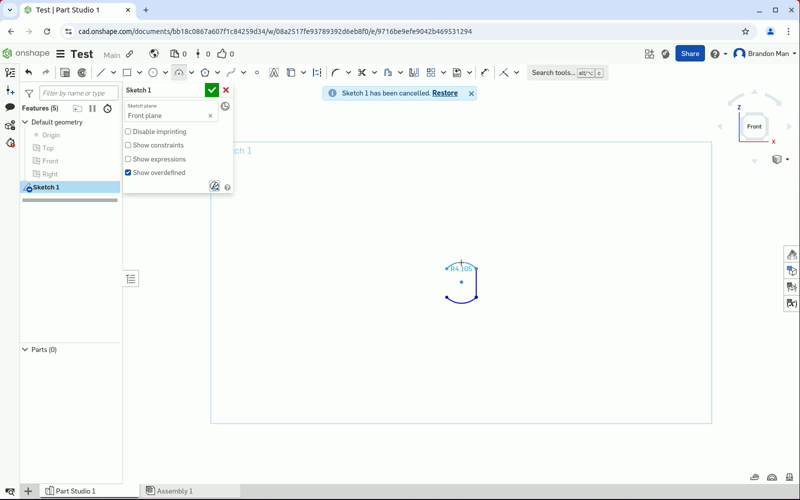
click(461, 262)
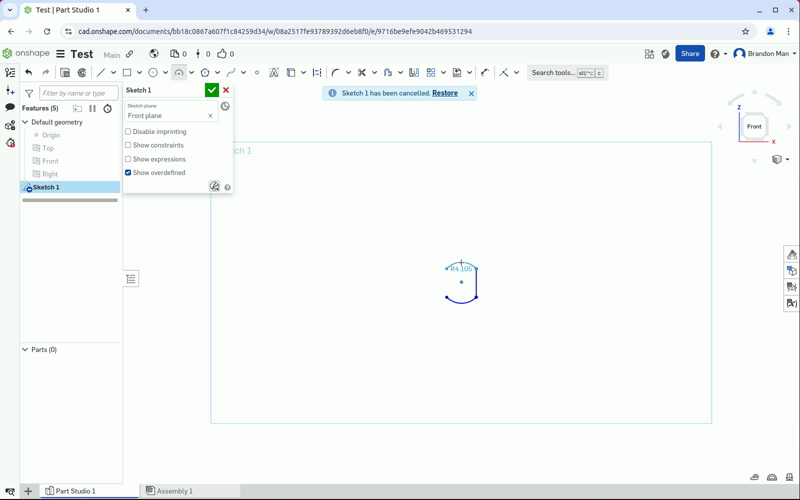
key_up(shift)
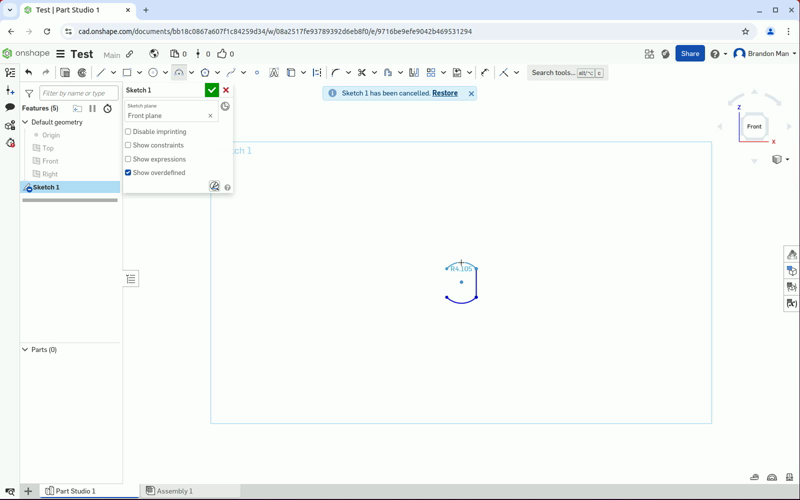
key(esc)
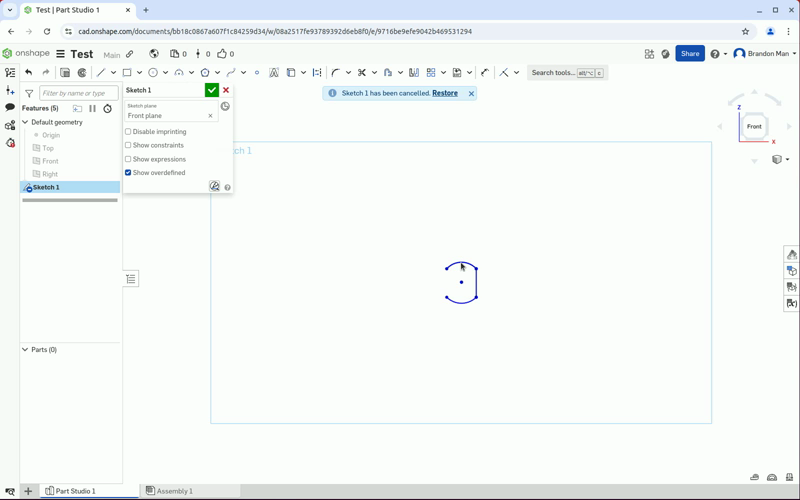
key(l)
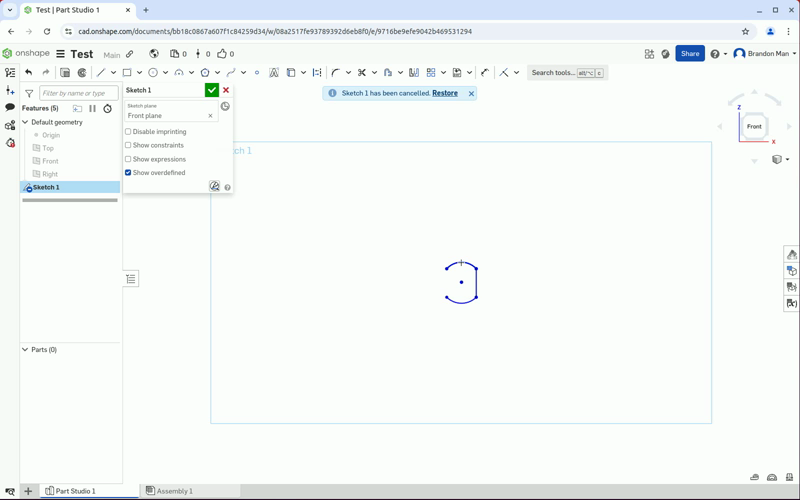
mouse_move(446, 268)
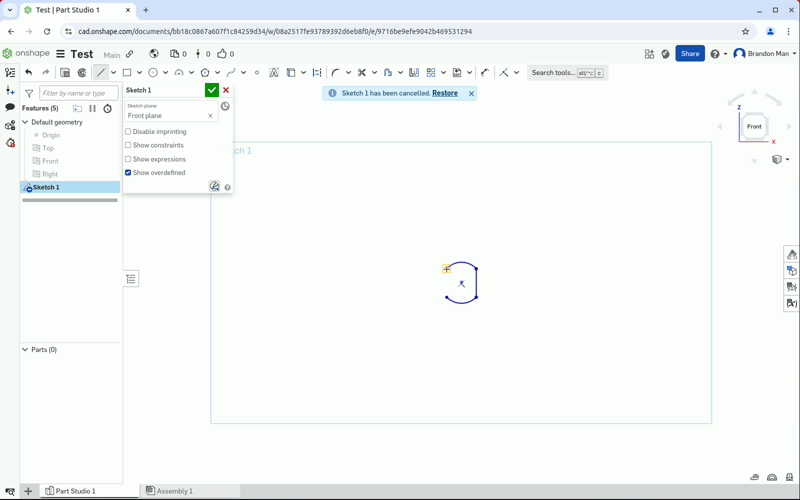
click(446, 268)
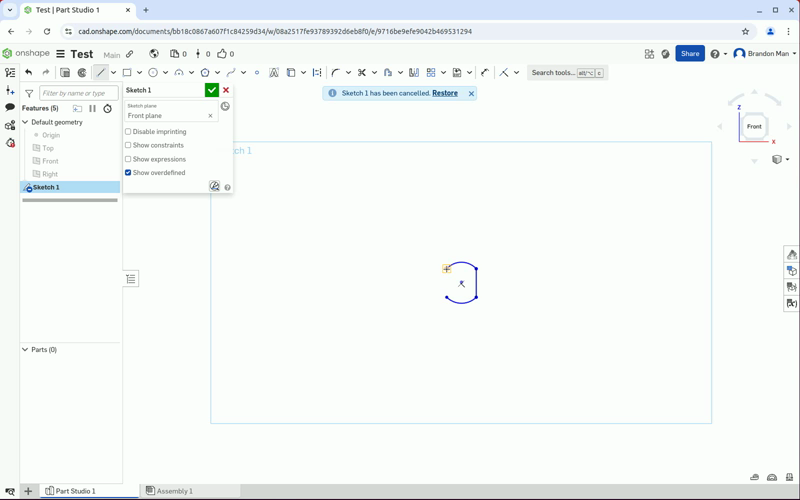
mouse_move(476, 268)
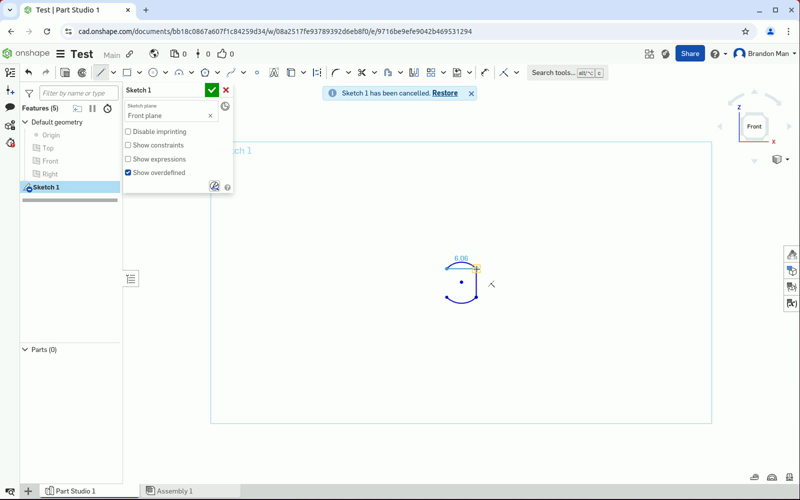
key_down(shift)
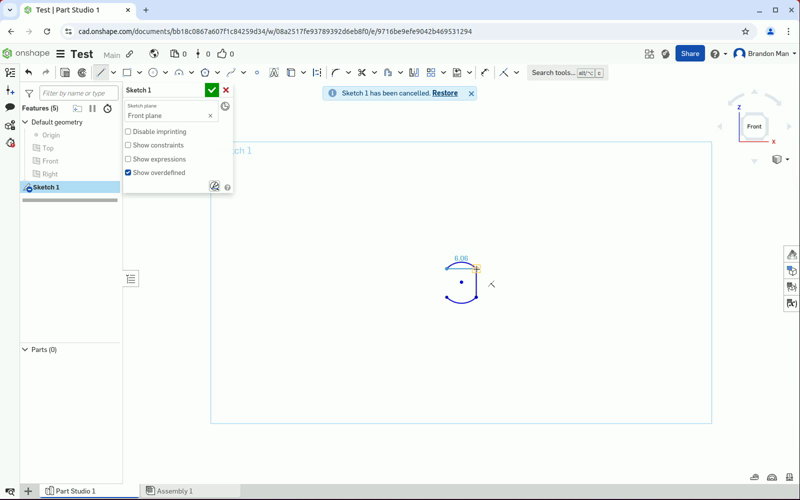
mouse_move(446, 297)
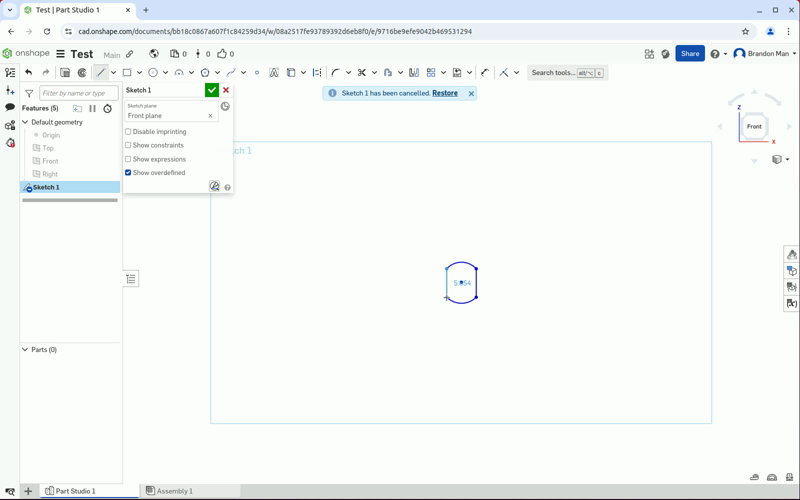
key_up(shift)
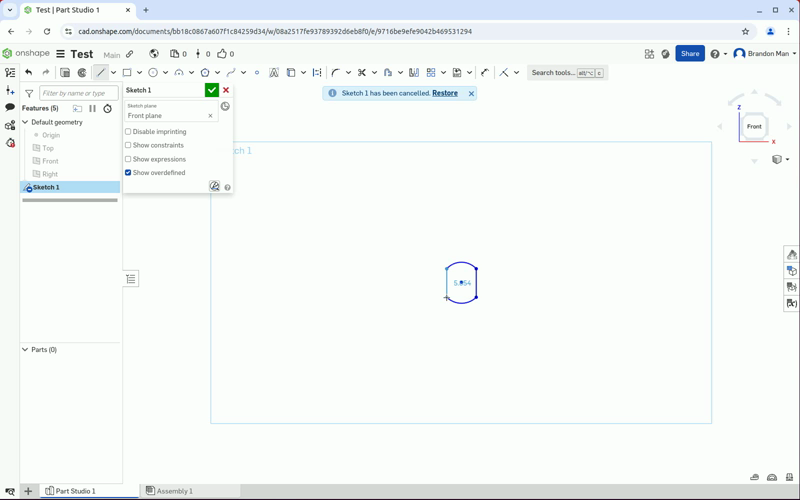
click(446, 297)
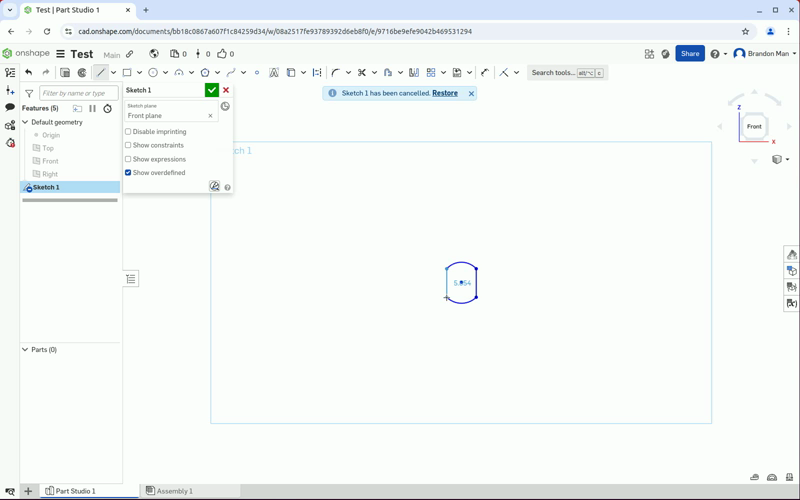
key(esc)
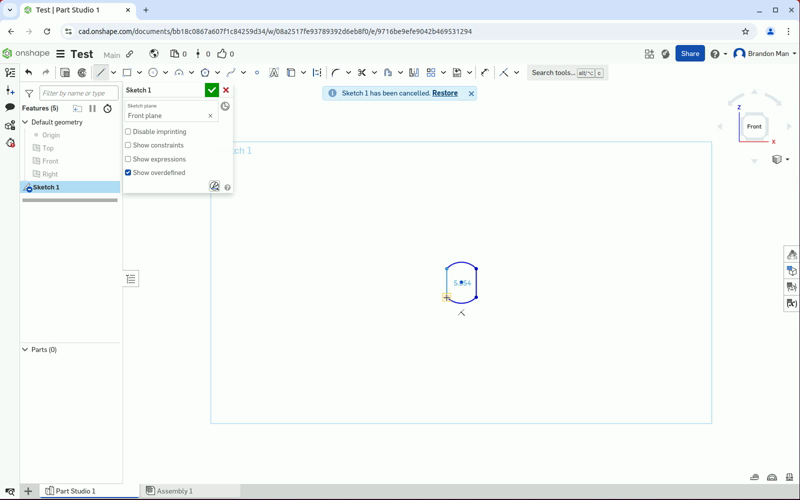
mouse_move(470, 284)
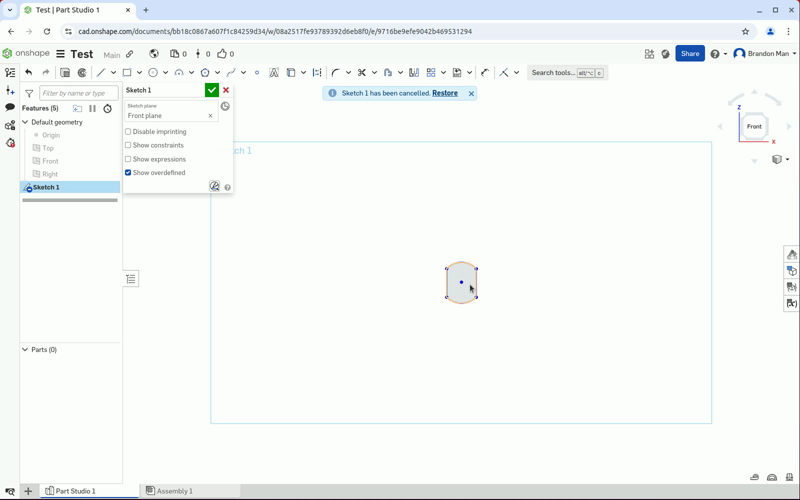
scroll(6)
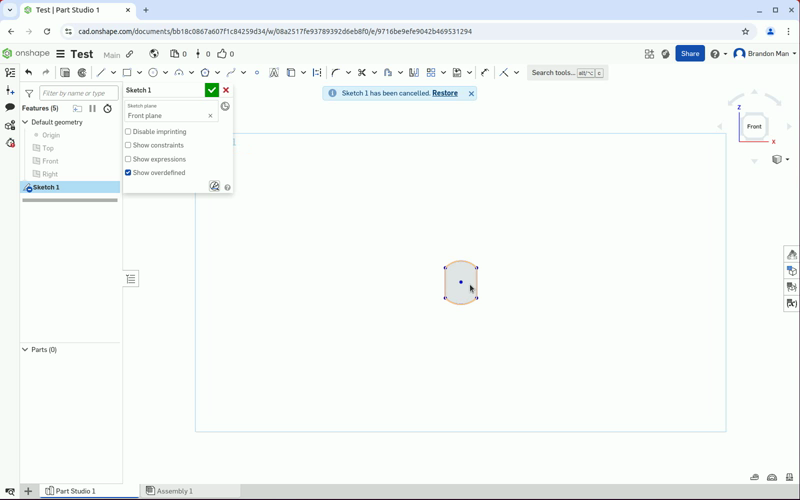
scroll(6)
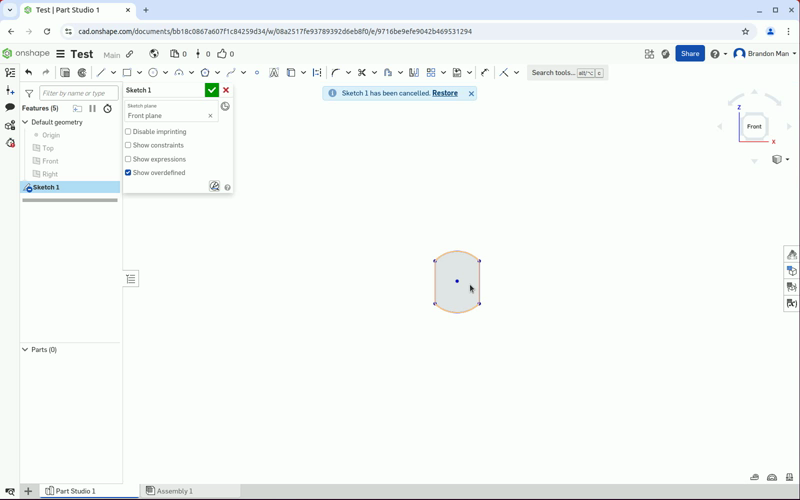
scroll(6)
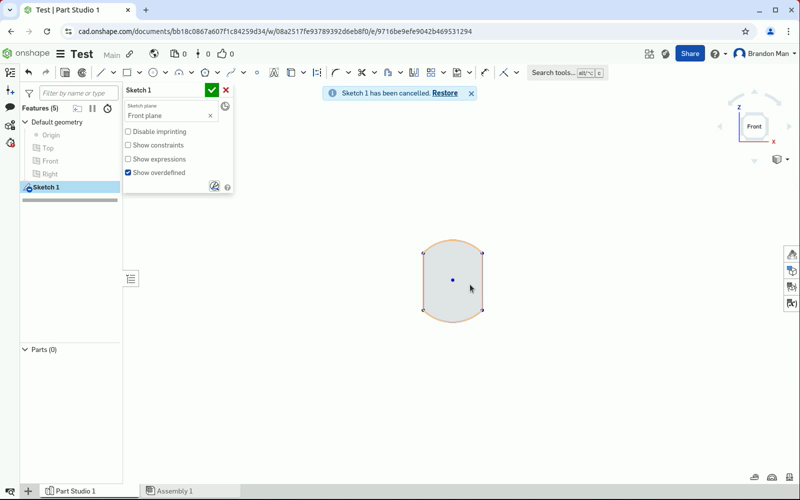
scroll(6)
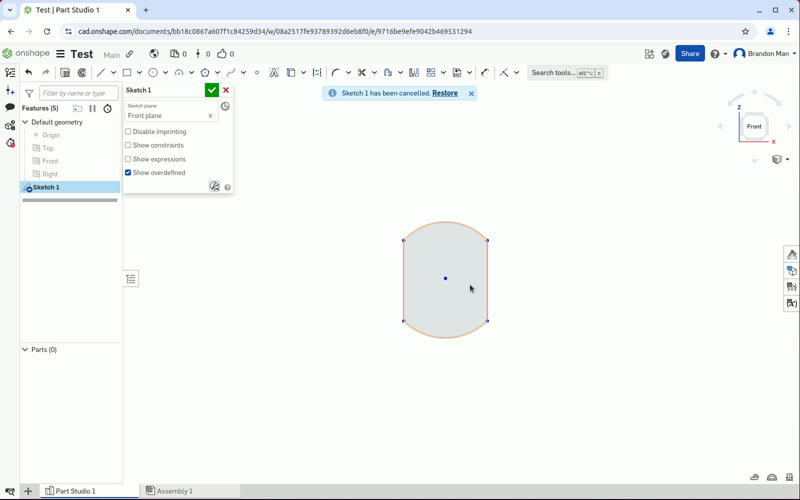
scroll(6)
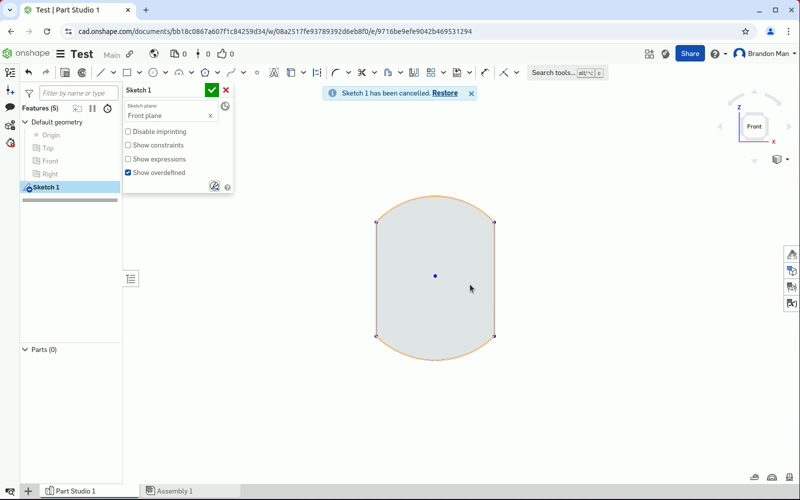
scroll(6)
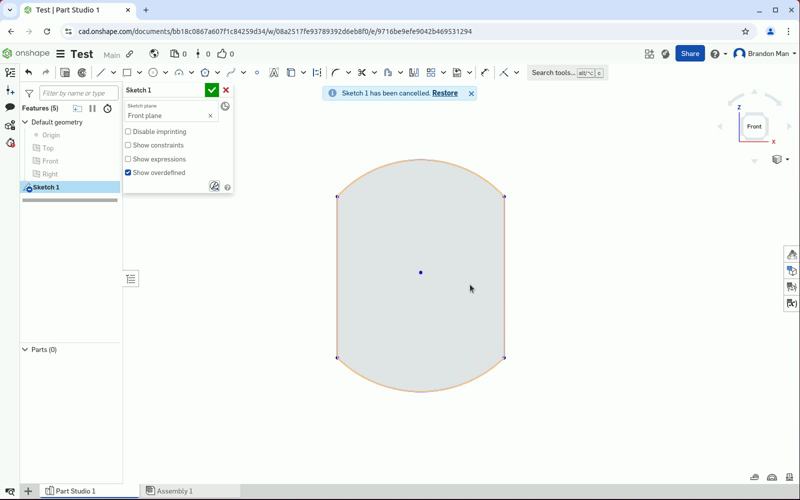
scroll(6)
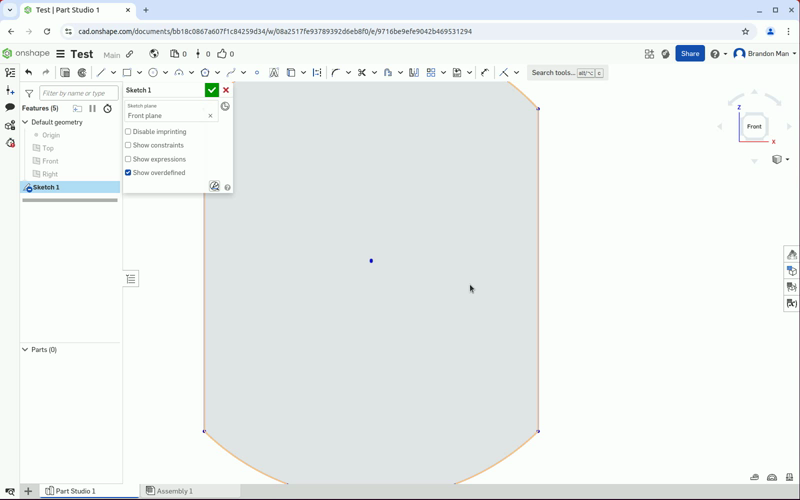
click(470, 284)
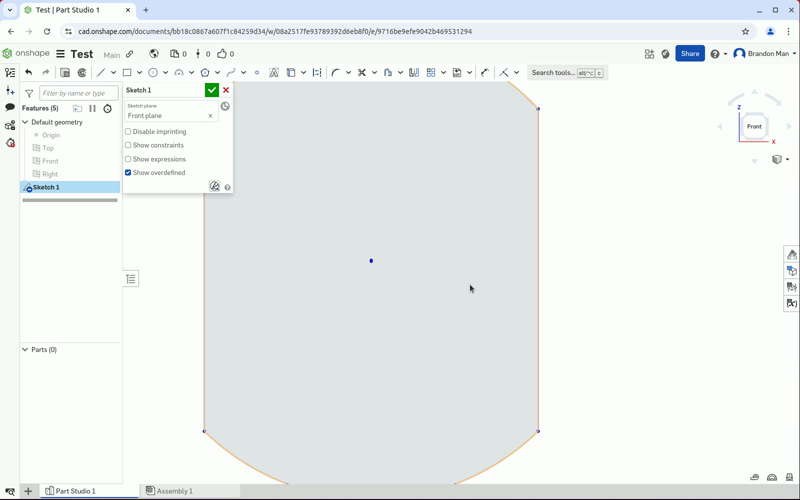
scroll(-6)
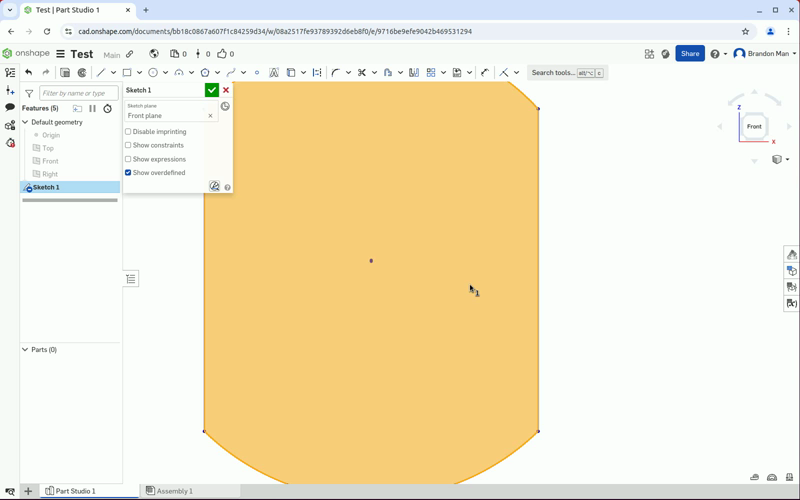
scroll(-6)
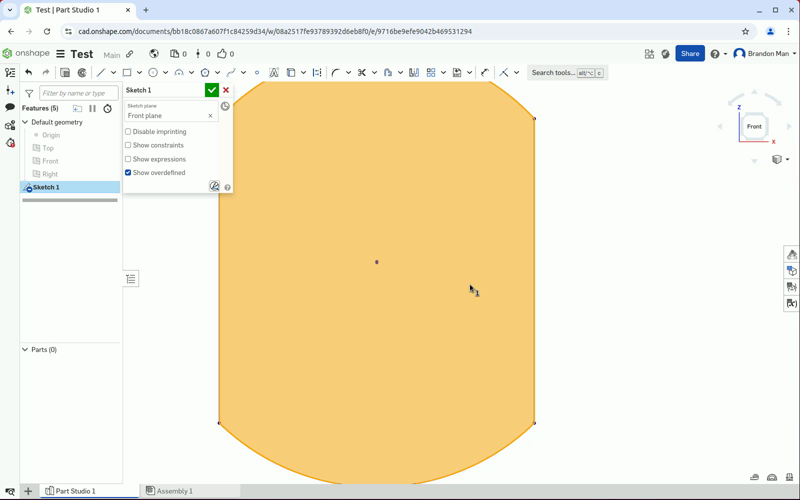
scroll(-6)
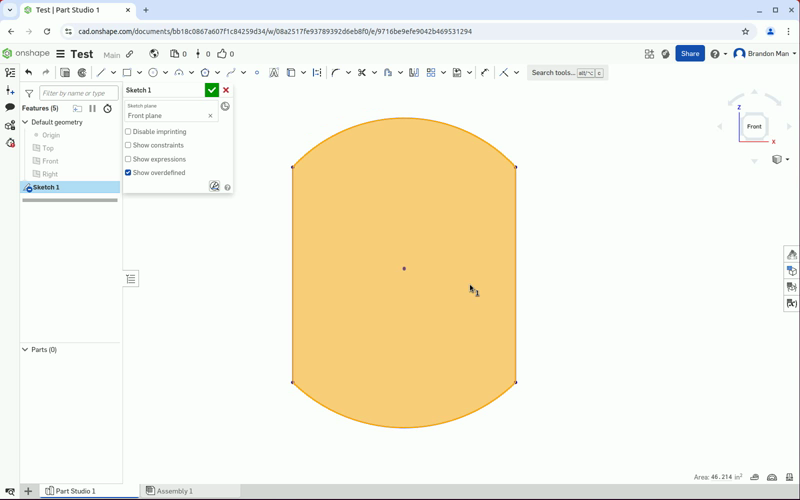
scroll(-6)
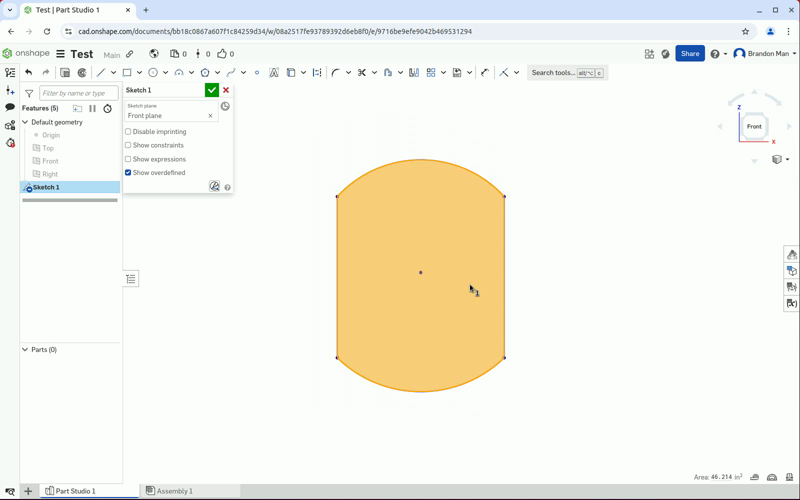
scroll(-6)
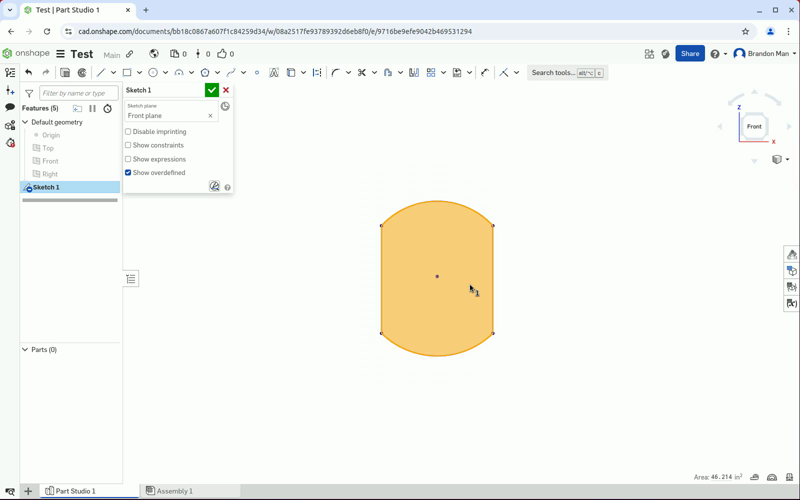
scroll(-6)
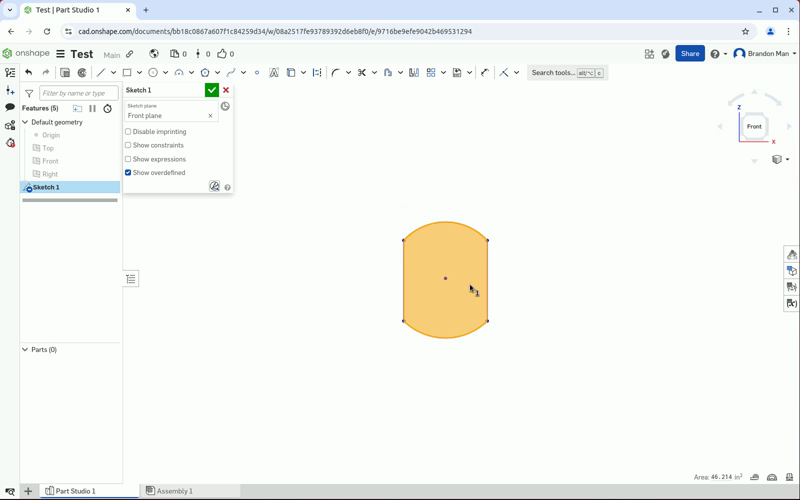
scroll(-6)
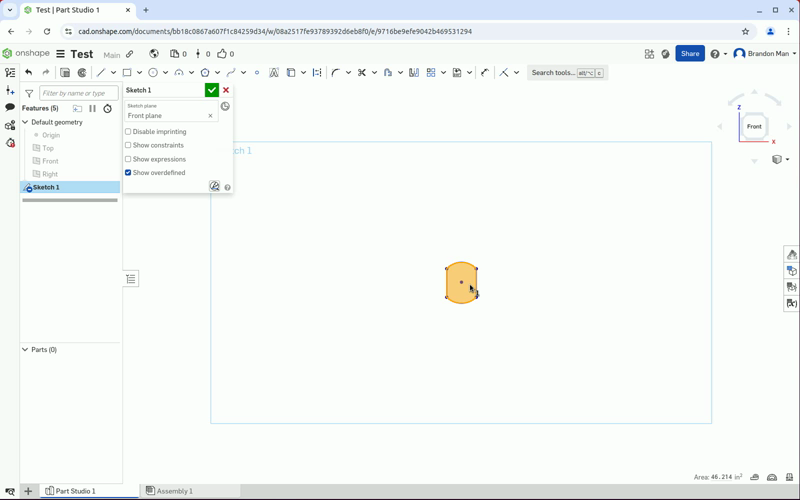
mouse_move(73, 352)
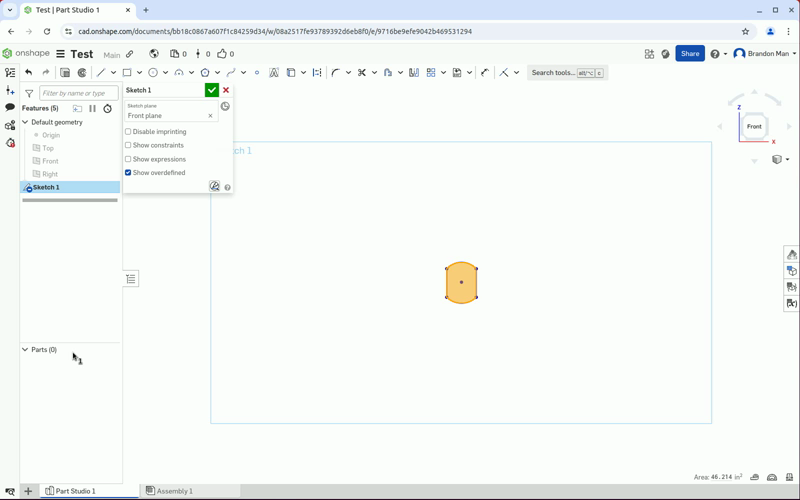
key(shift+y)
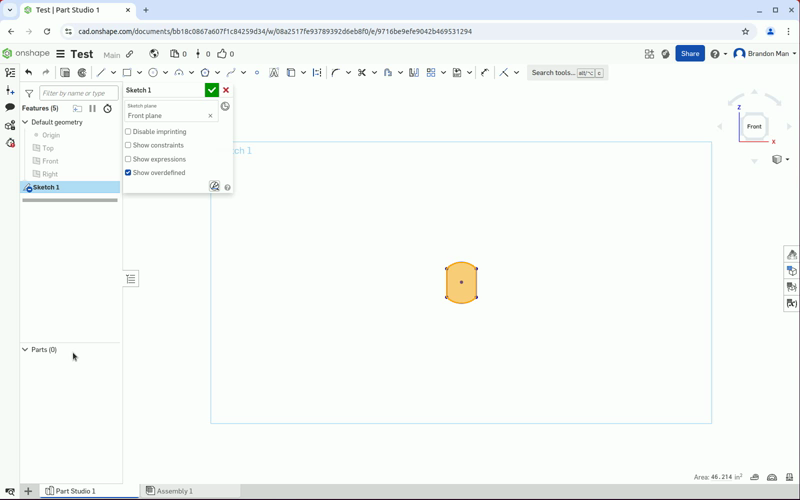
key(shift+e)
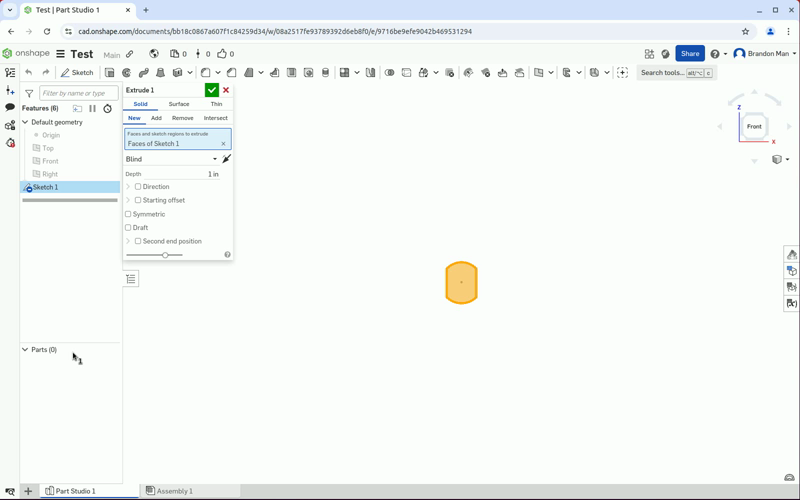
mouse_move(143, 106)
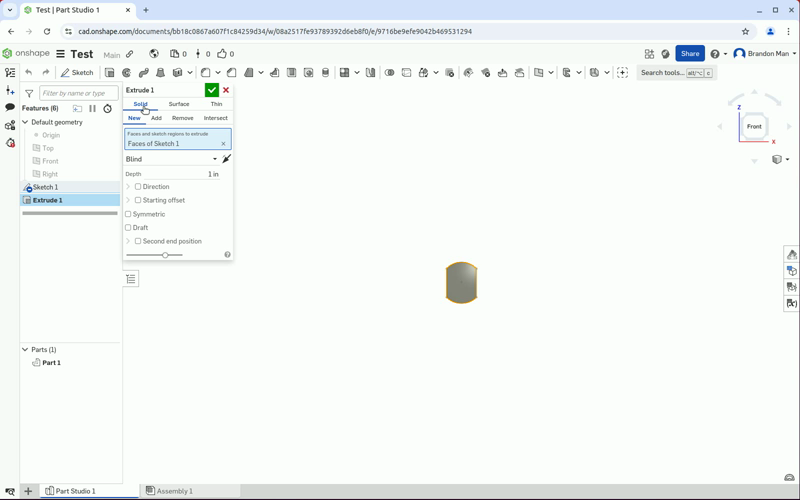
click(143, 106)
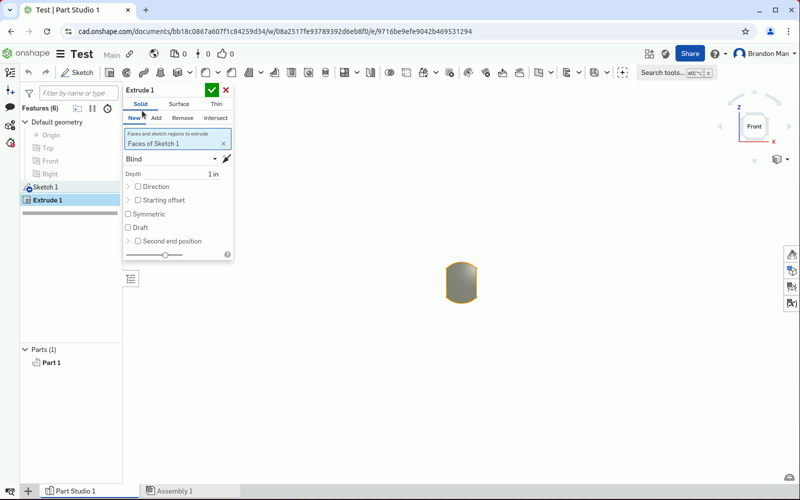
mouse_move(137, 120)
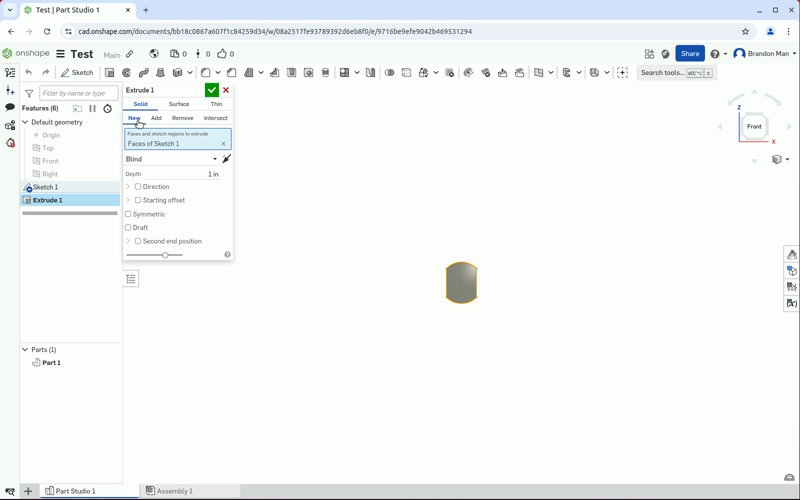
click(137, 120)
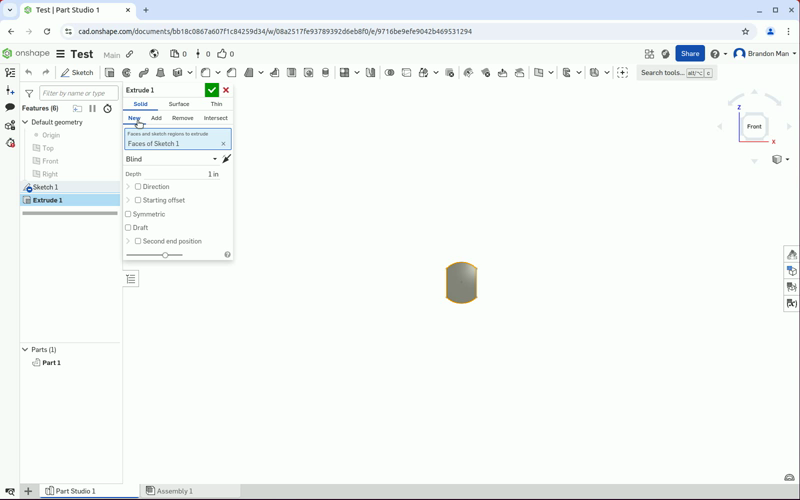
key(tab, 4)
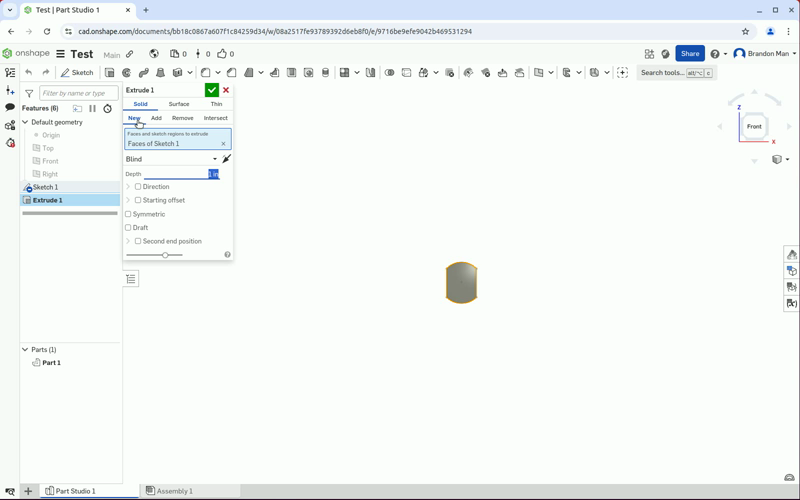
text(26.478)
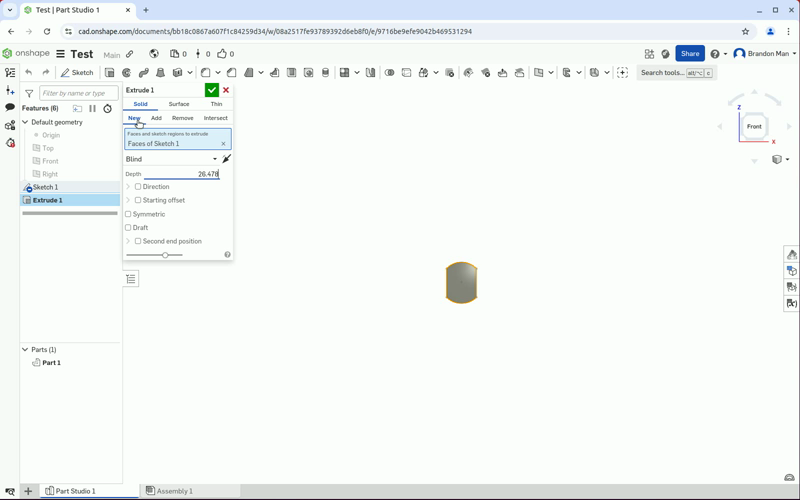
key(tab, 3)
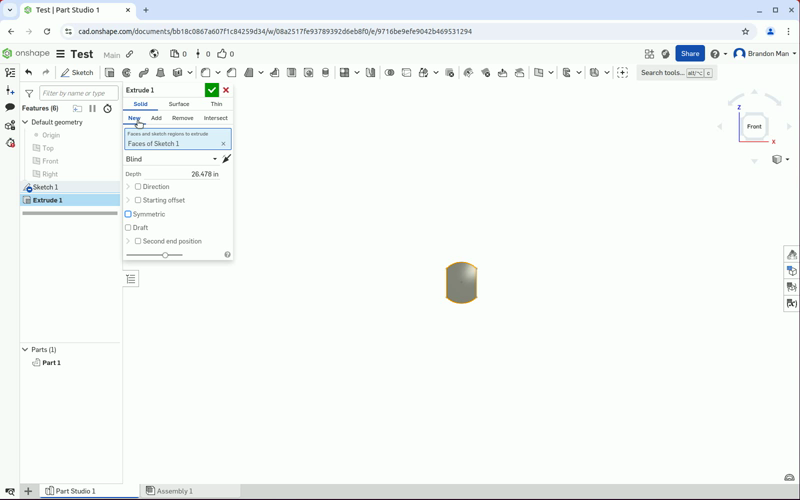
key(space)
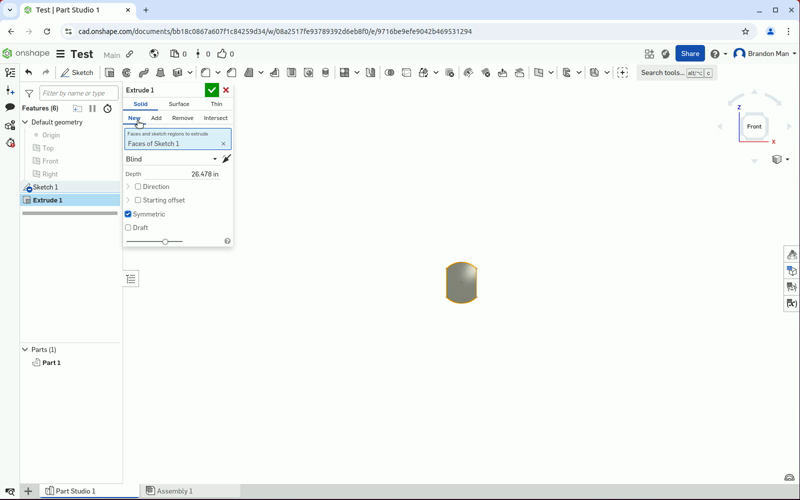
key(enter)
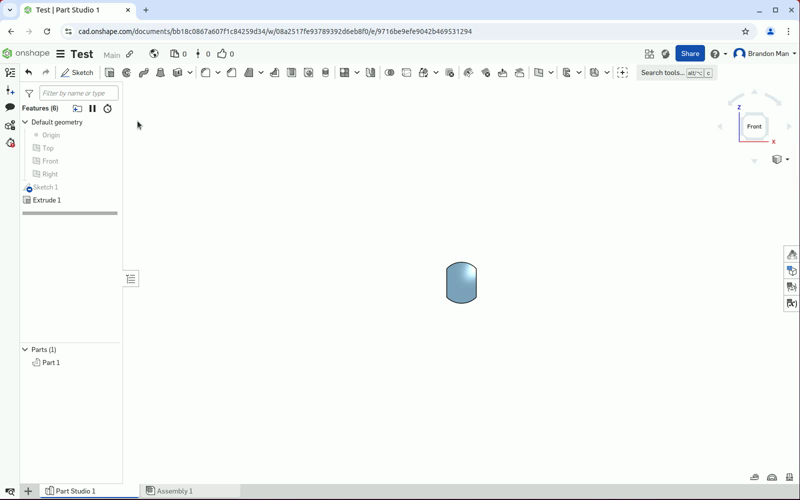
key(shift+h)
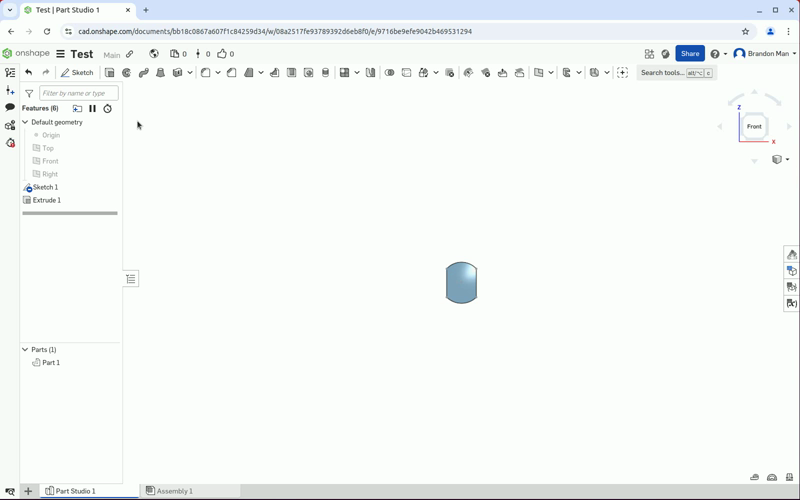
key(shift+h)
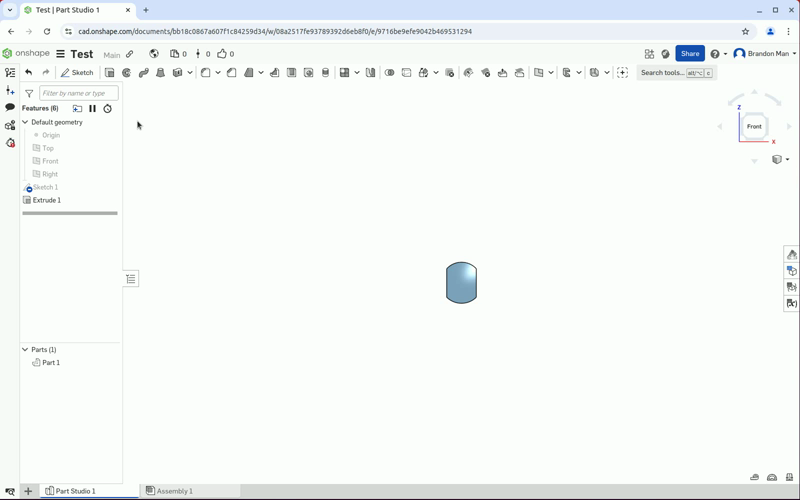
mouse_move(73, 189)
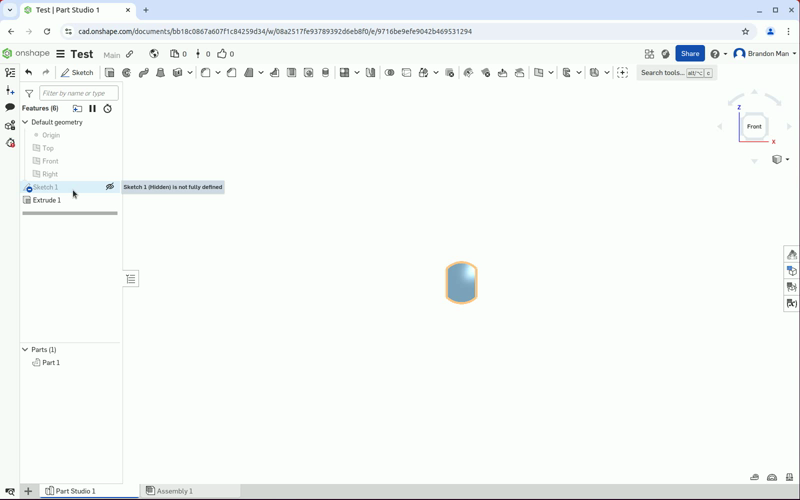
click(73, 189)
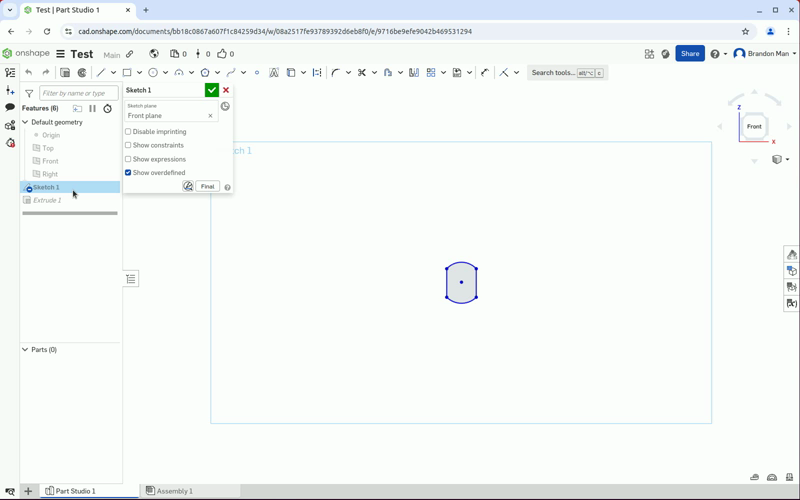
mouse_move(229, 92)
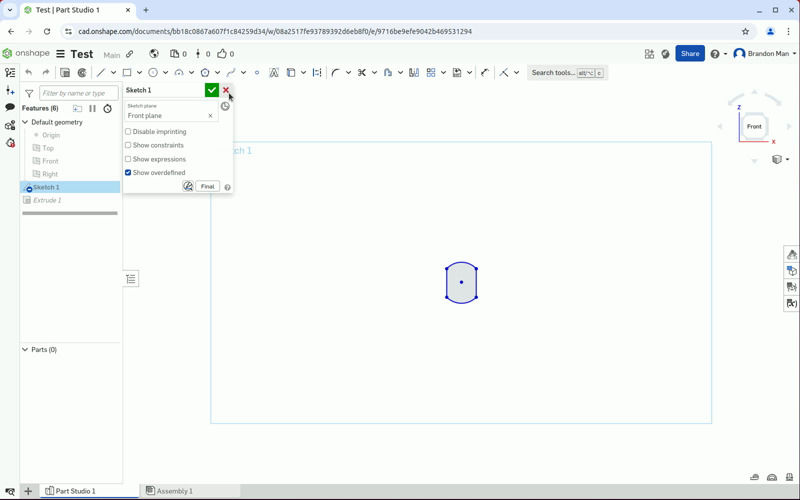
click(229, 92)
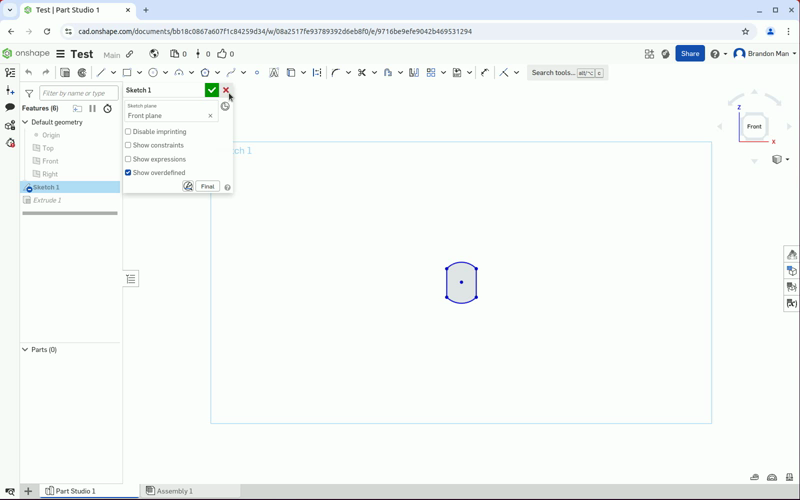
key(shift+s)
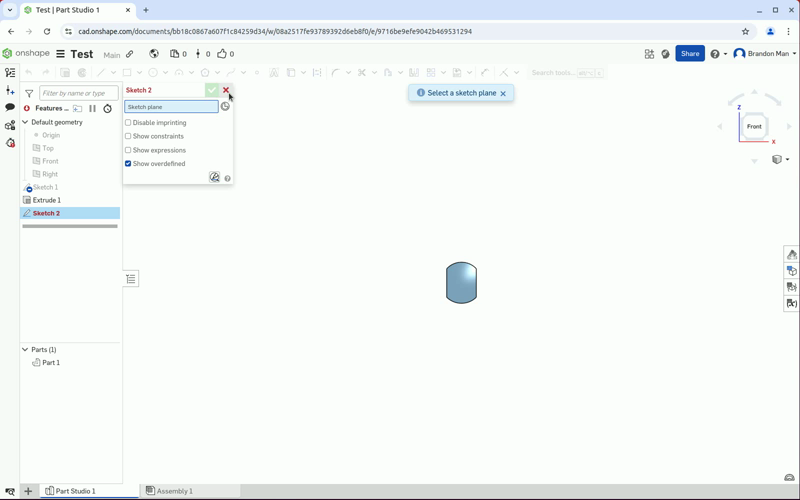
mouse_move(73, 163)
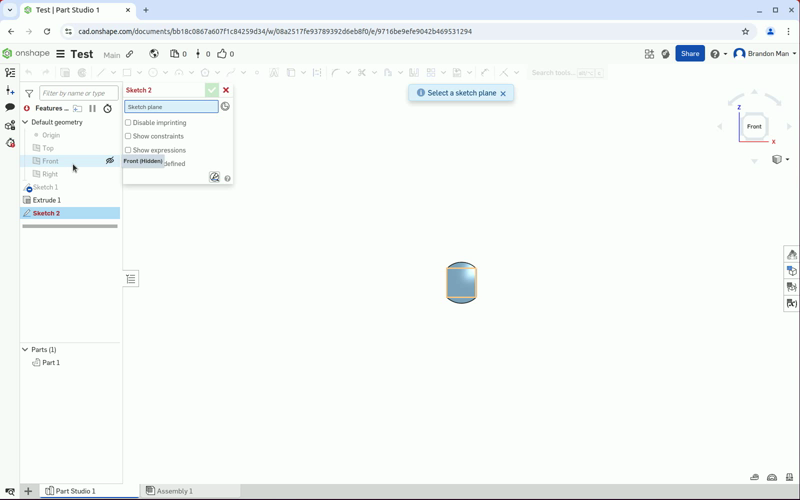
click(73, 163)
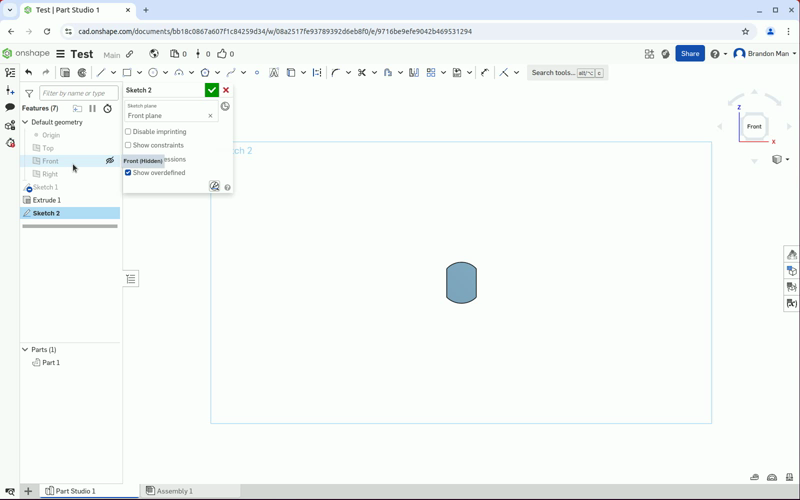
mouse_move(73, 352)
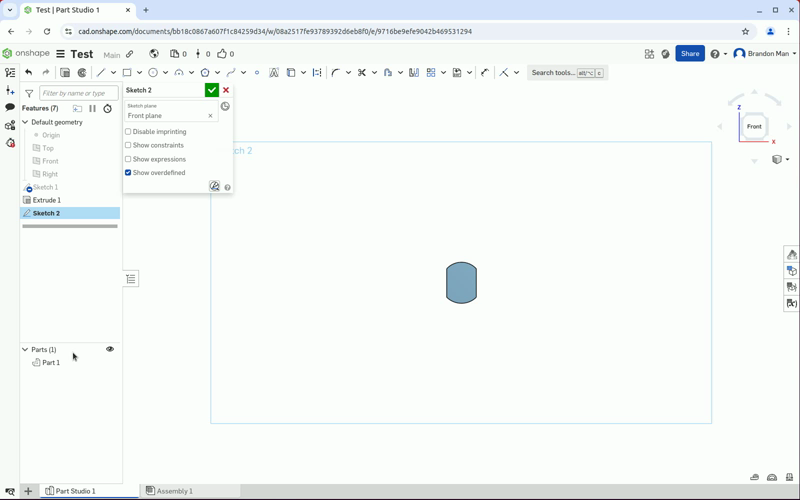
key(y)
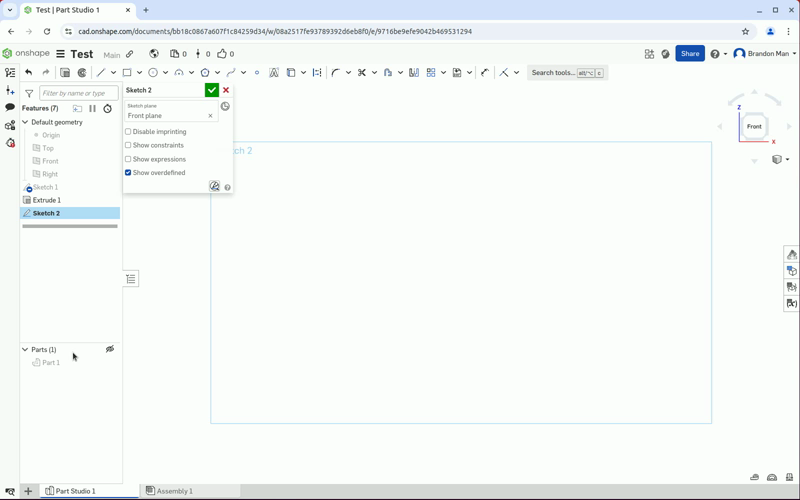
key(c)
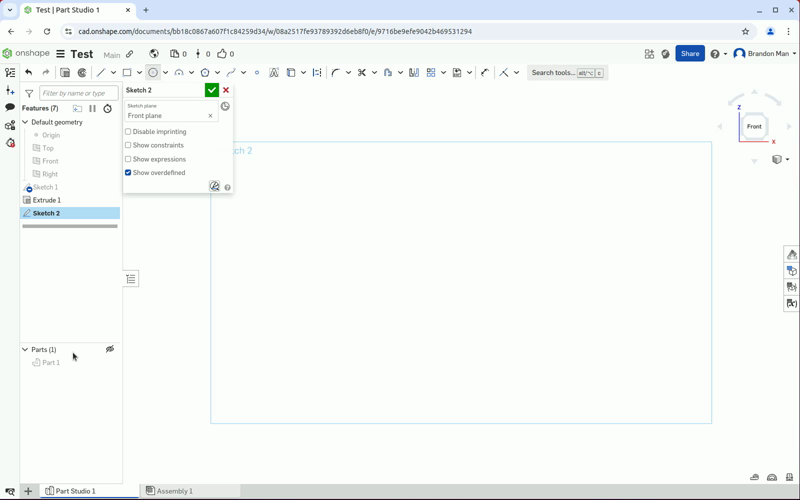
key_down(shift)
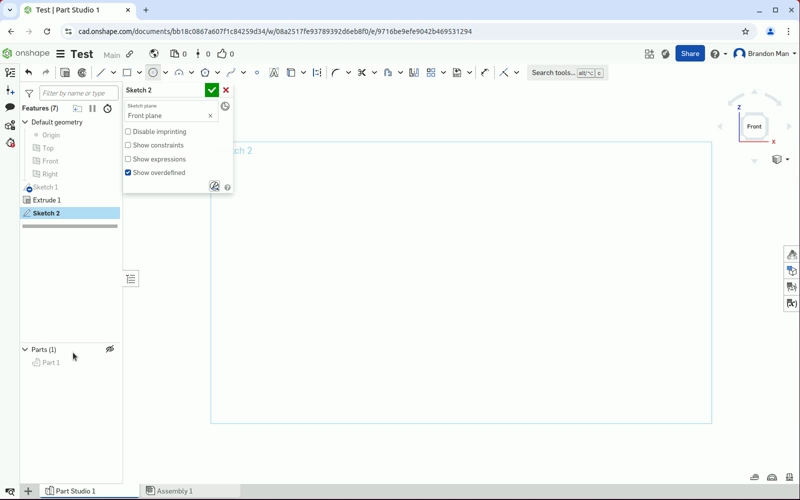
mouse_move(461, 282)
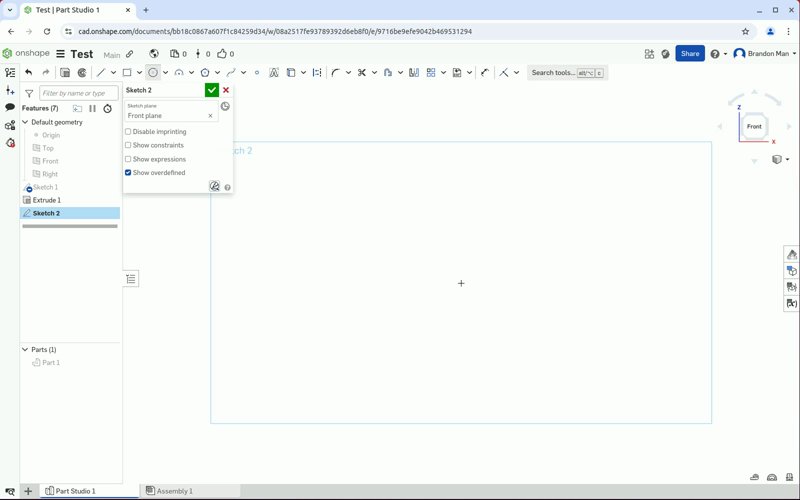
click(461, 282)
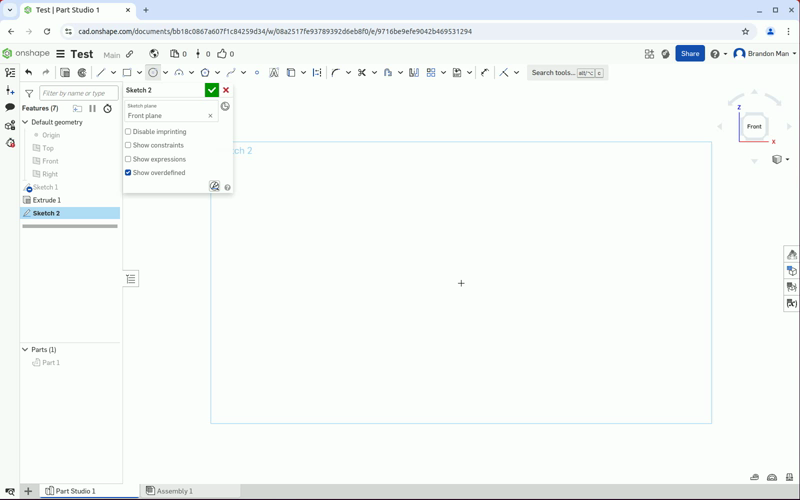
key_up(shift)
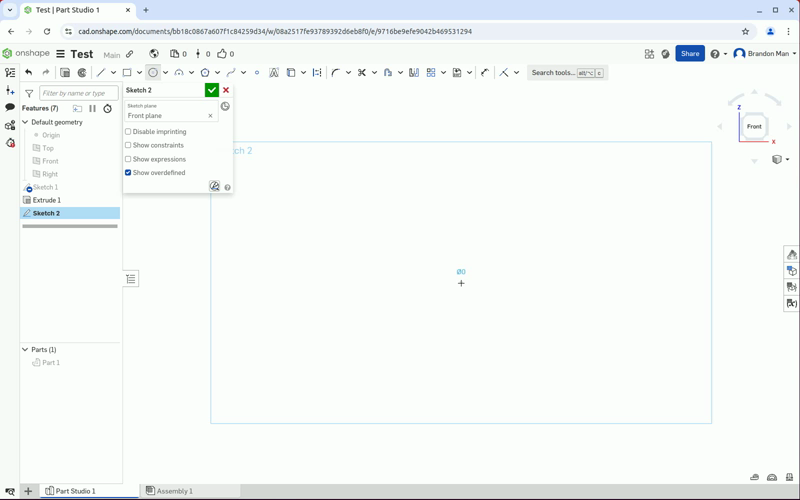
mouse_move(476, 282)
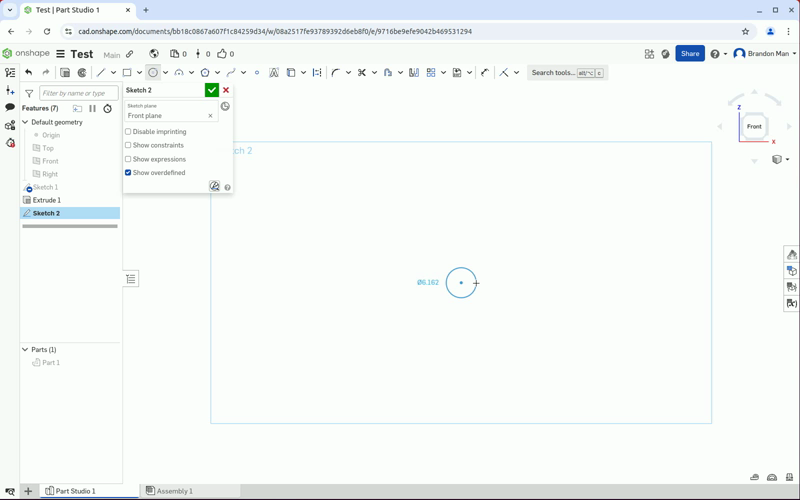
click(476, 282)
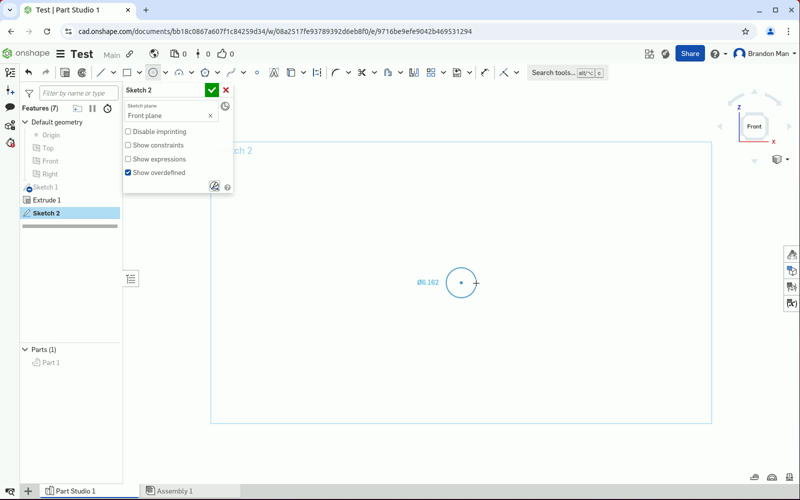
key(esc)
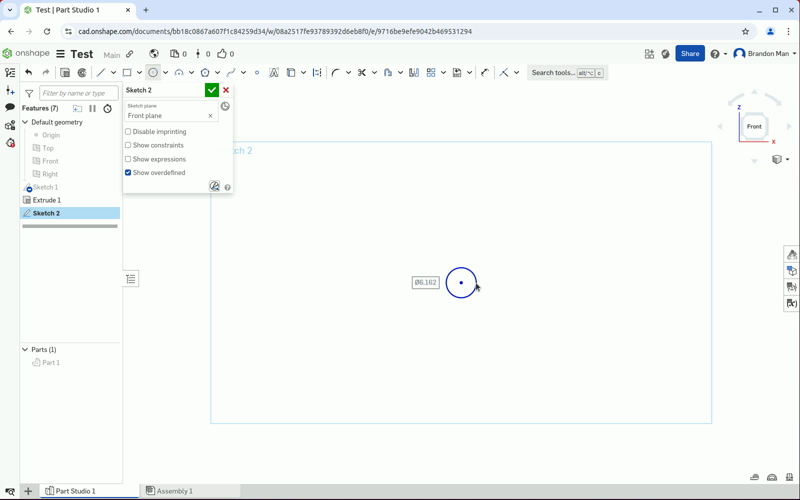
mouse_move(469, 273)
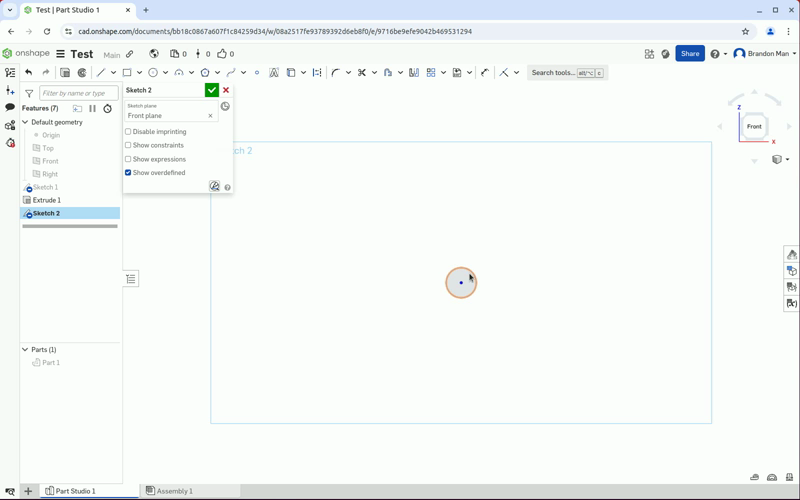
scroll(6)
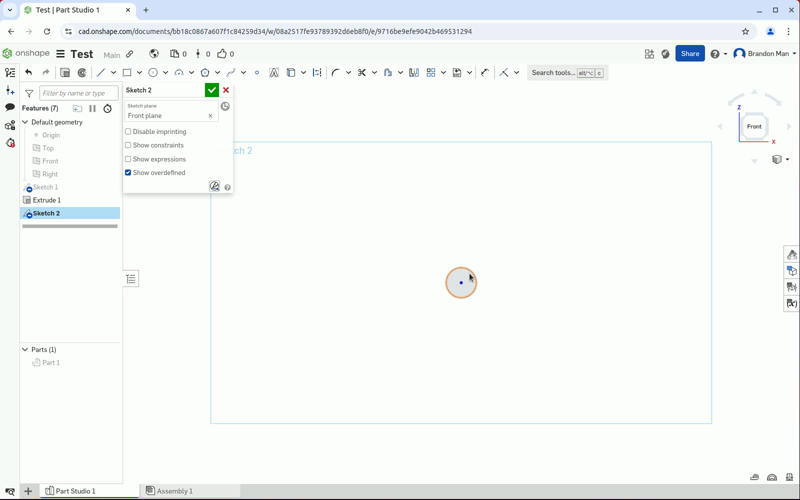
scroll(6)
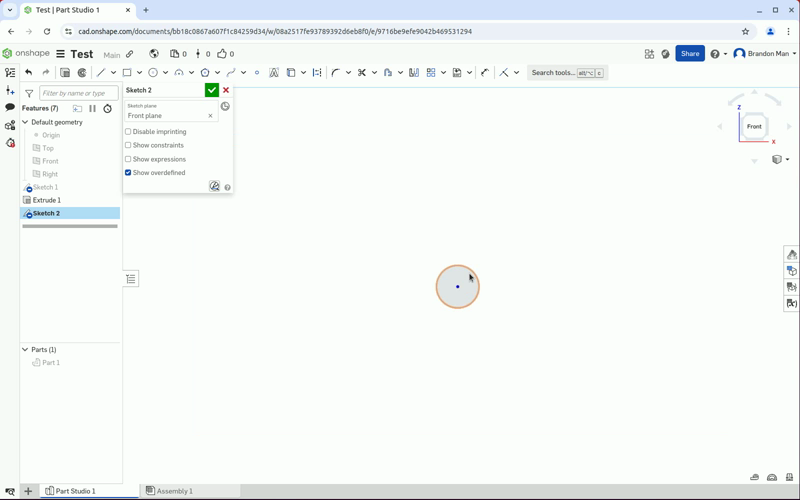
scroll(6)
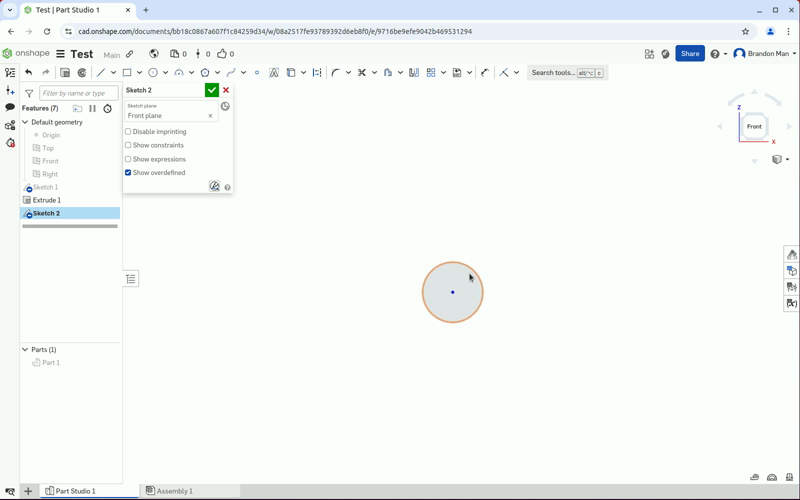
scroll(6)
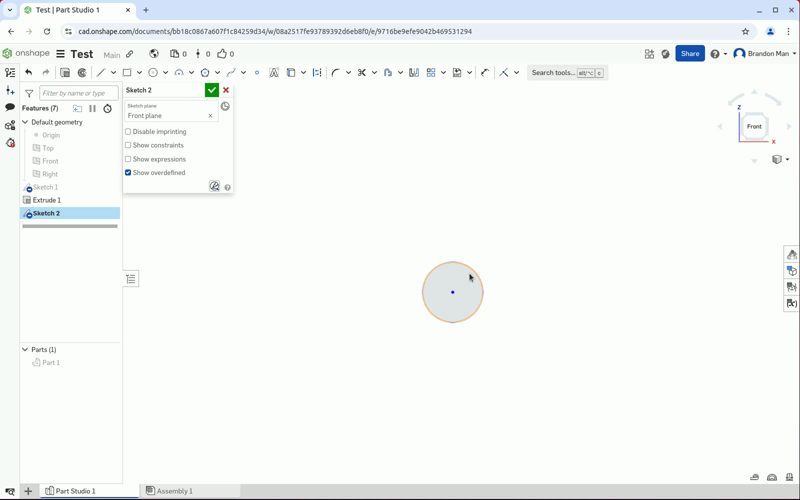
scroll(6)
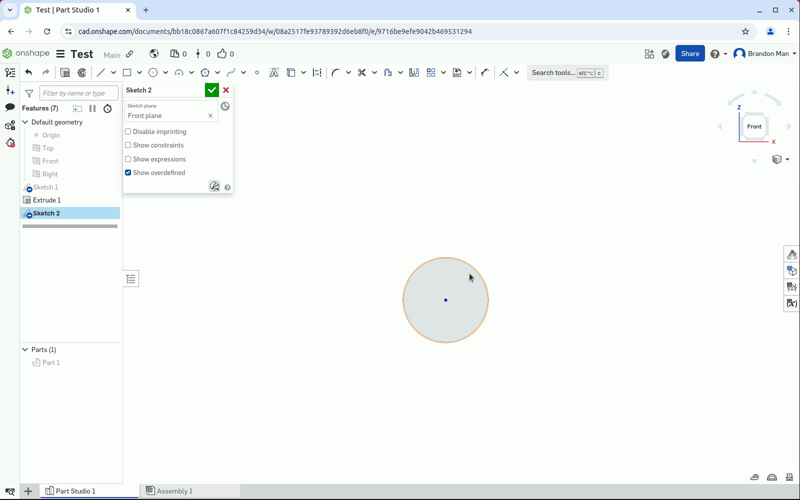
scroll(6)
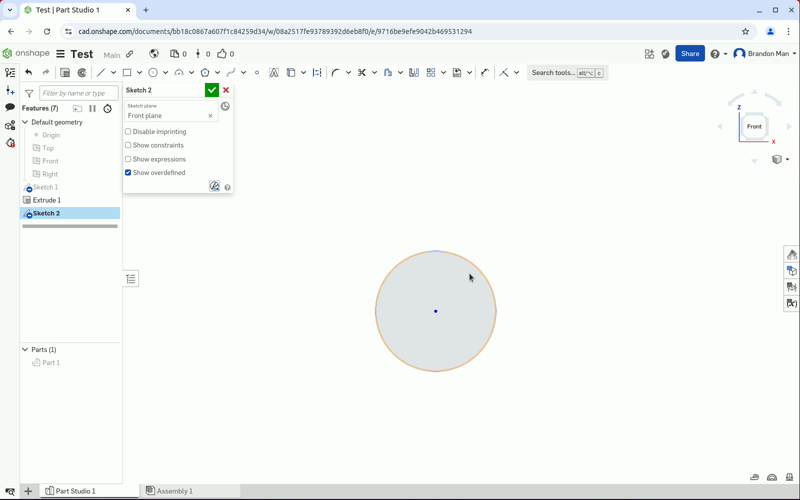
scroll(6)
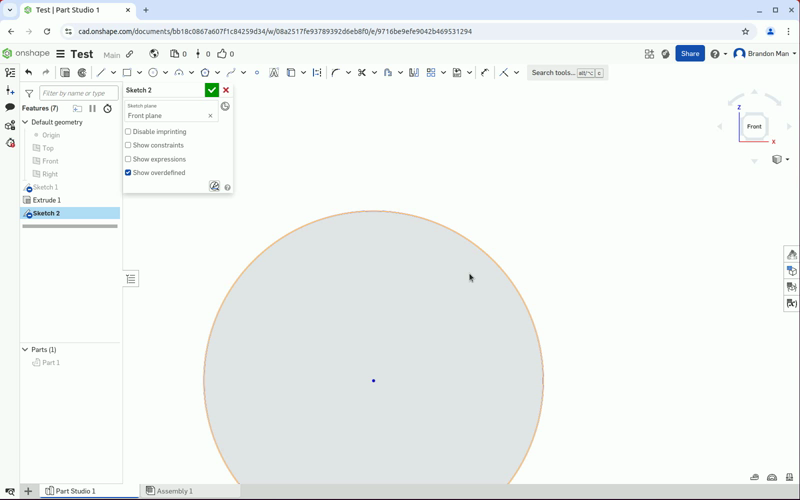
click(469, 273)
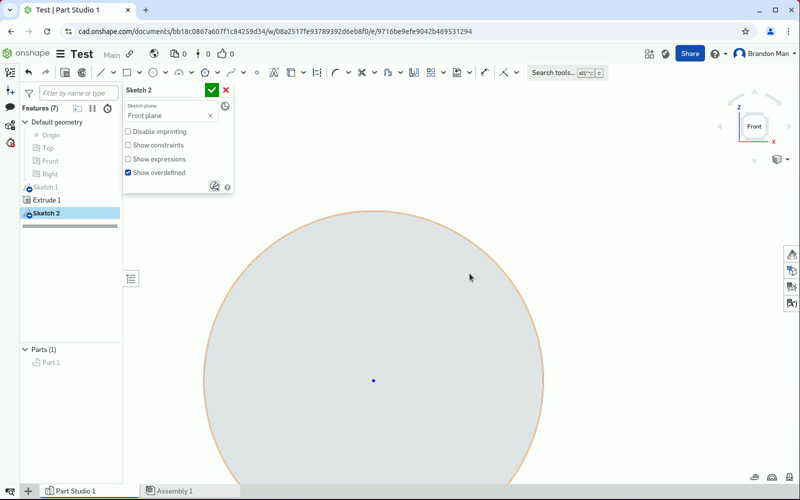
scroll(-6)
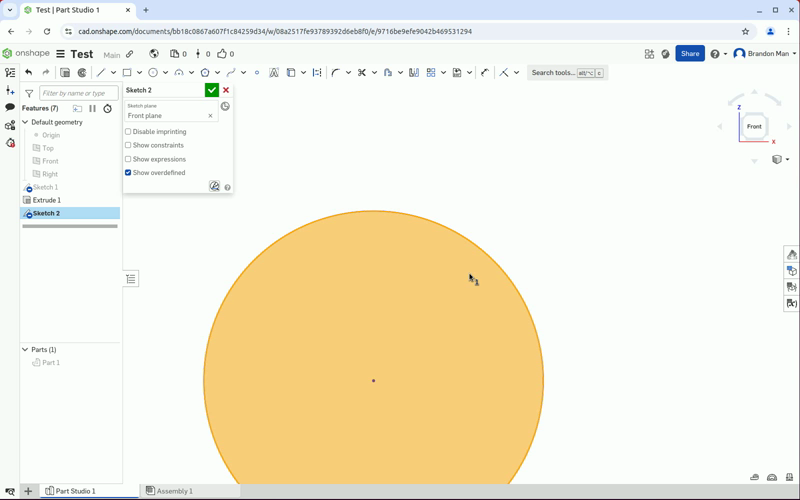
scroll(-6)
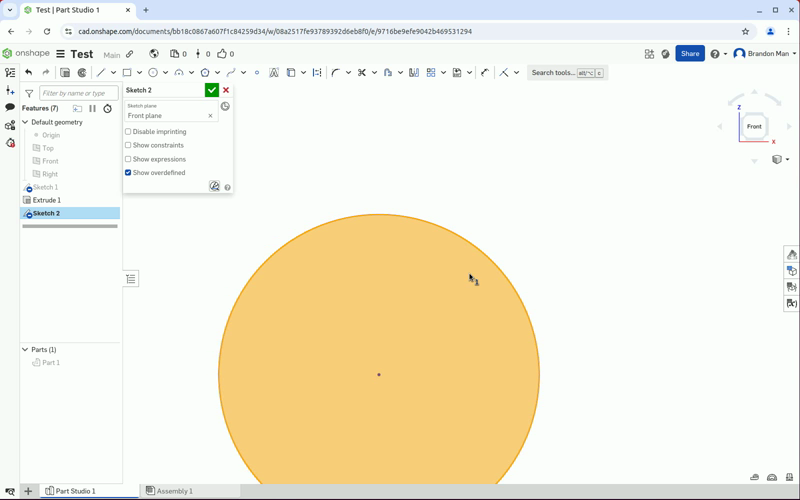
scroll(-6)
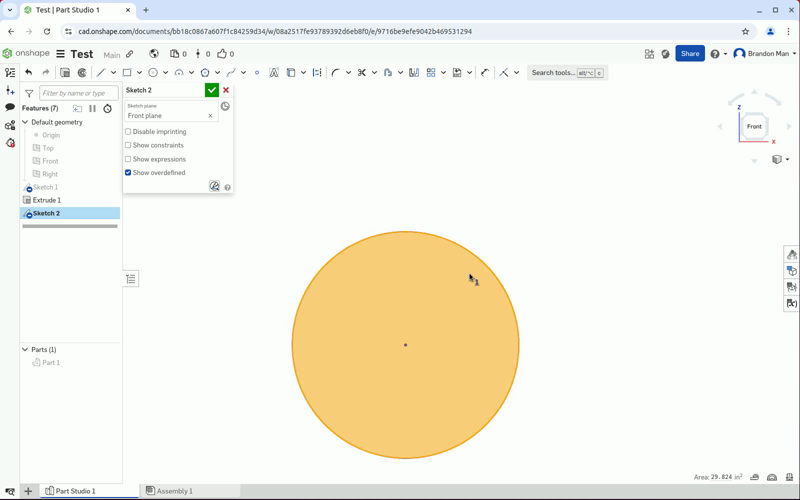
scroll(-6)
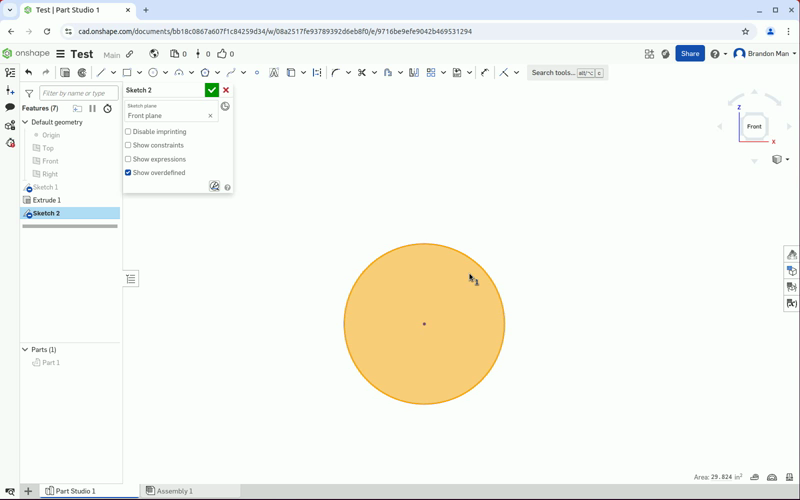
scroll(-6)
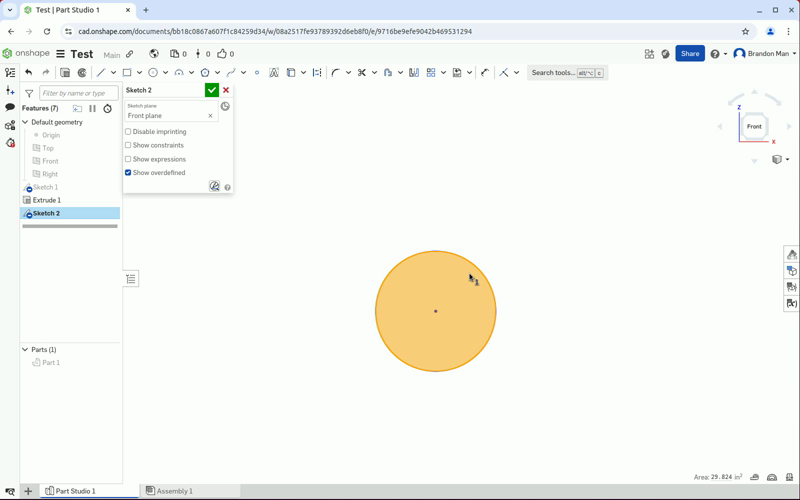
scroll(-6)
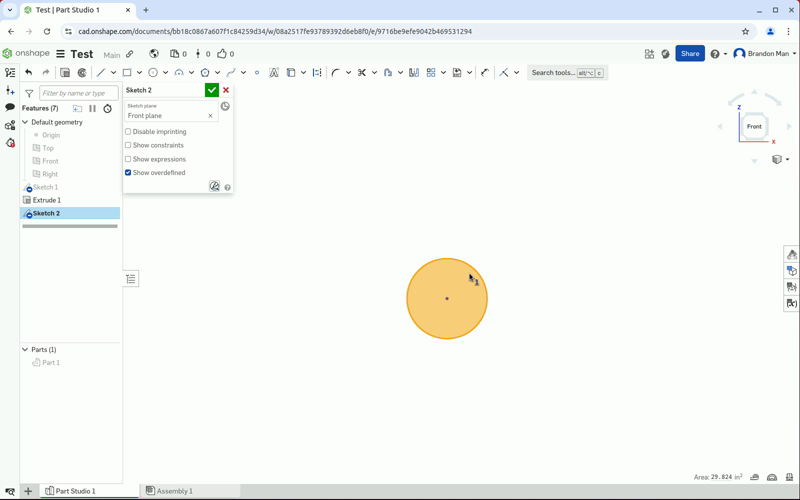
scroll(-6)
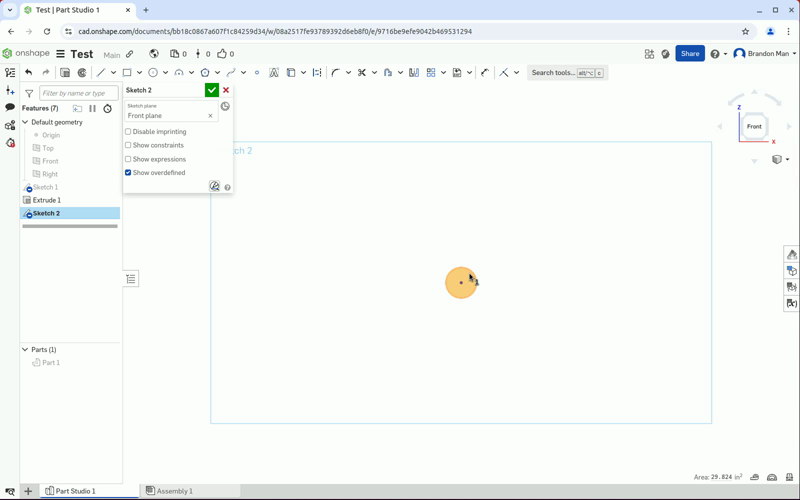
mouse_move(73, 352)
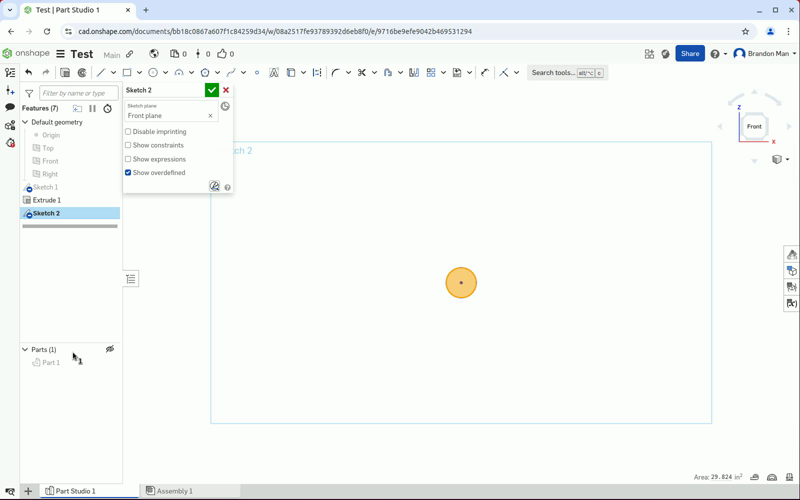
key(shift+y)
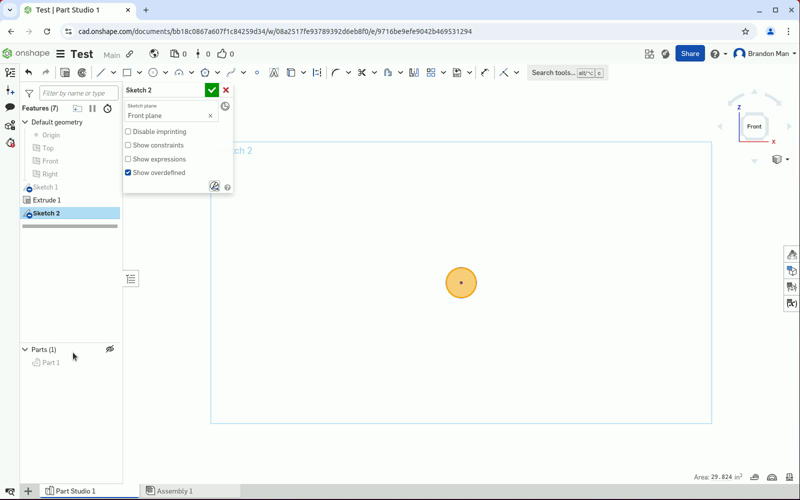
key(shift+e)
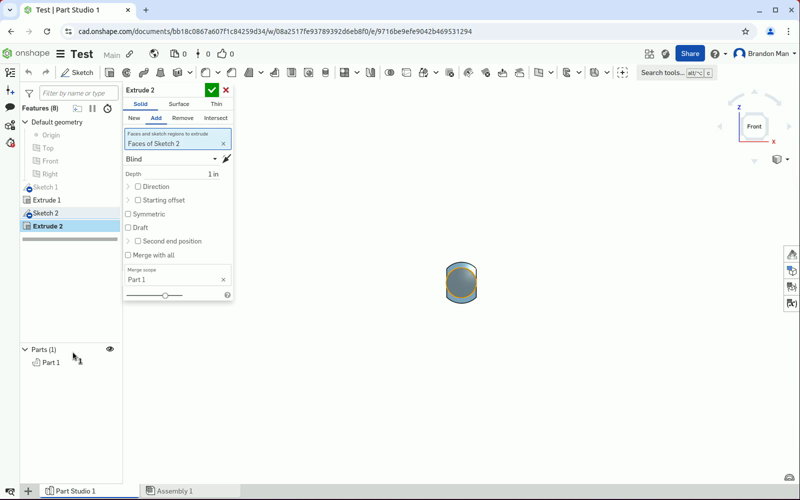
mouse_move(143, 106)
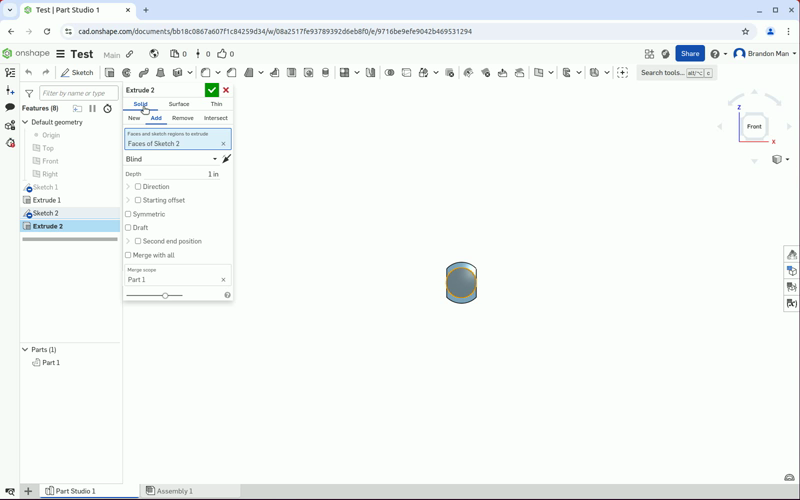
click(143, 106)
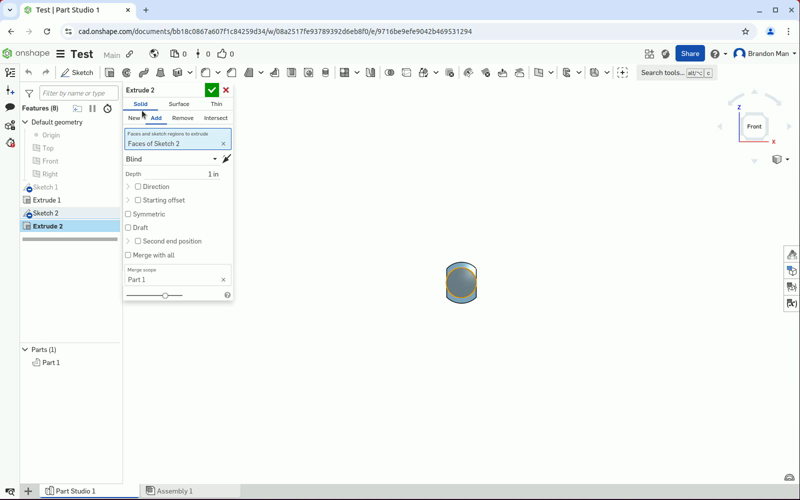
mouse_move(137, 120)
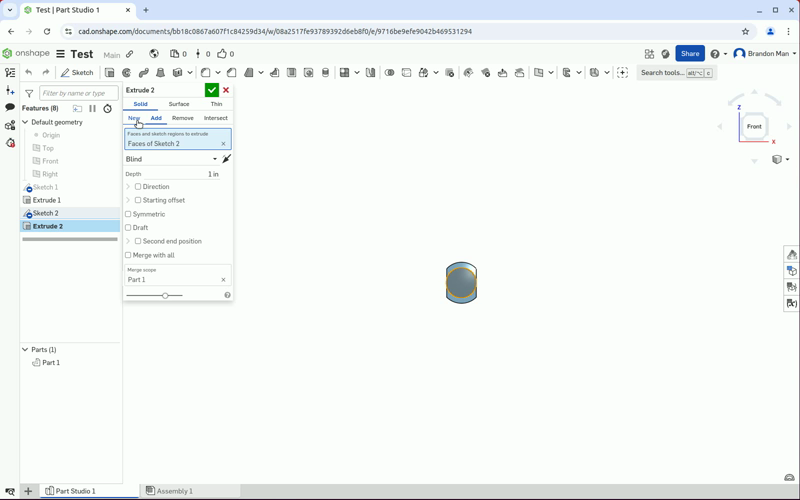
click(137, 120)
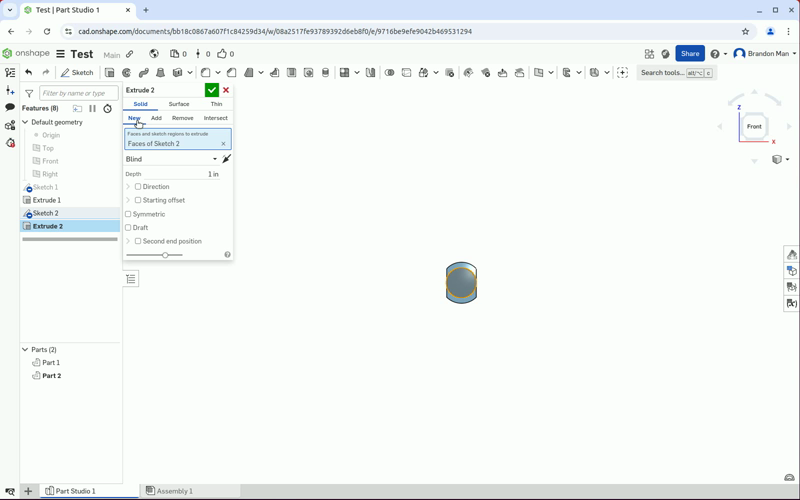
key(tab, 4)
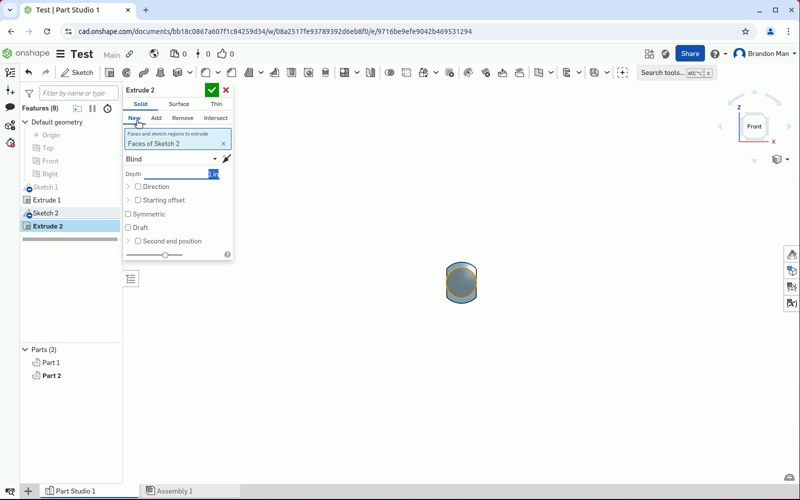
text(46.216)
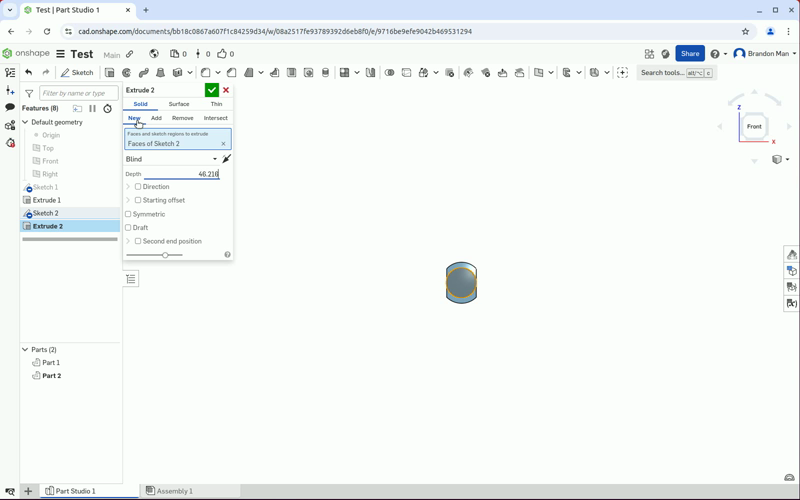
key(tab, 3)
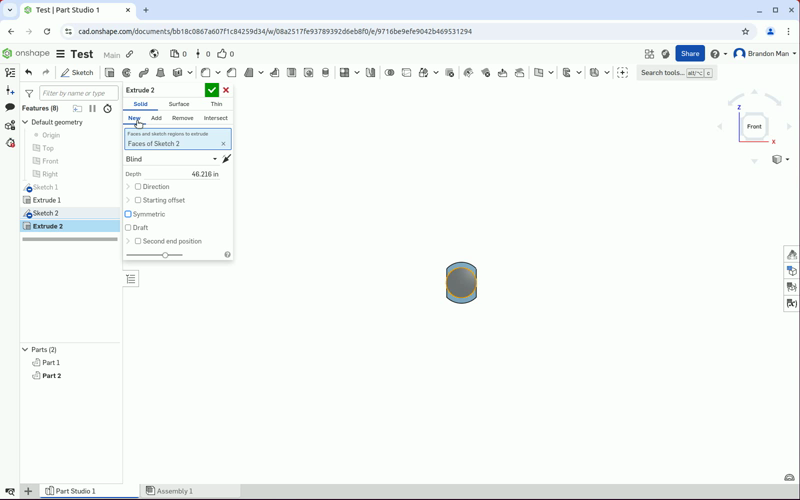
key(space)
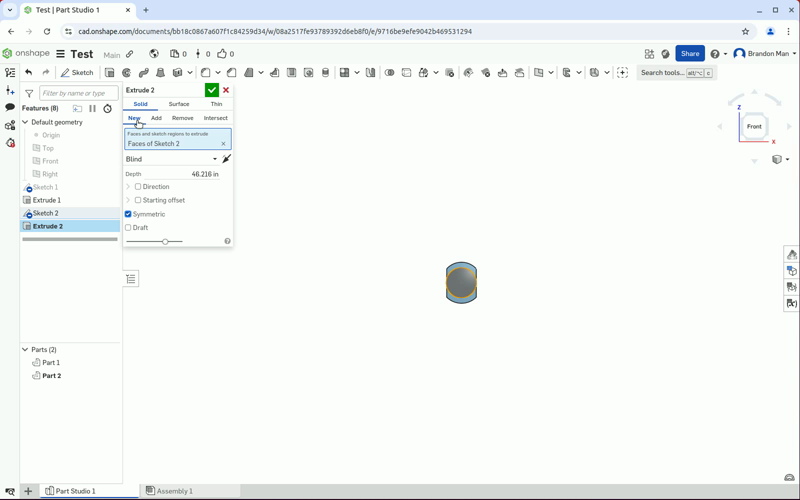
key(enter)
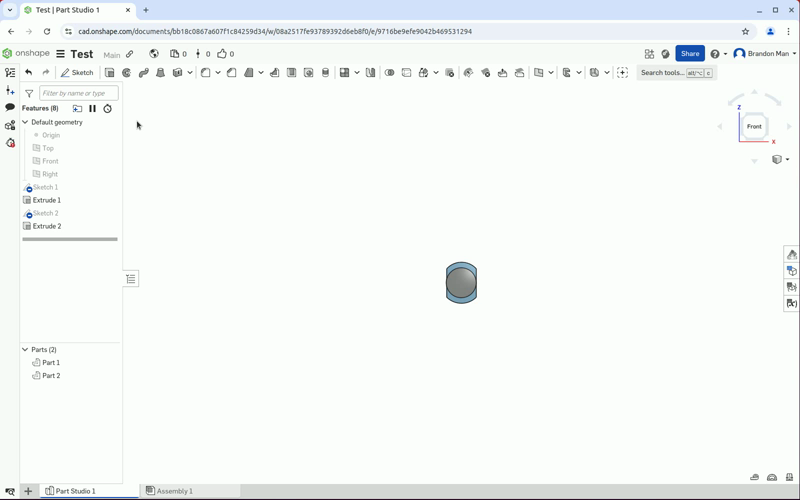
key(shift+h)
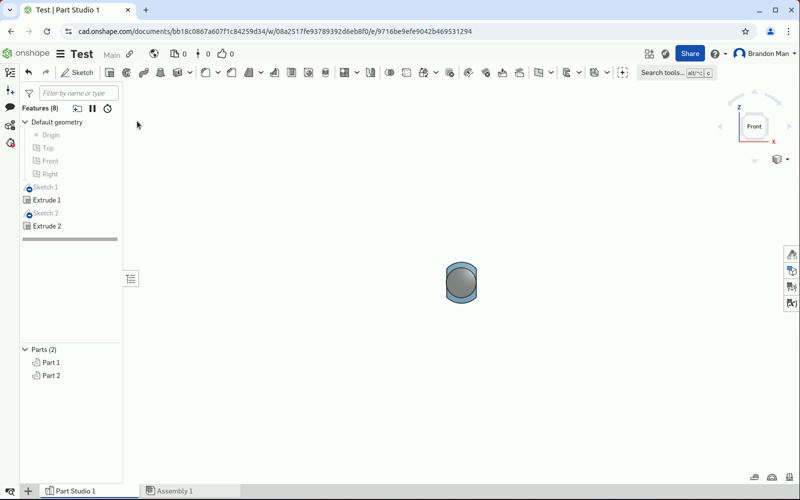
key(shift+h)
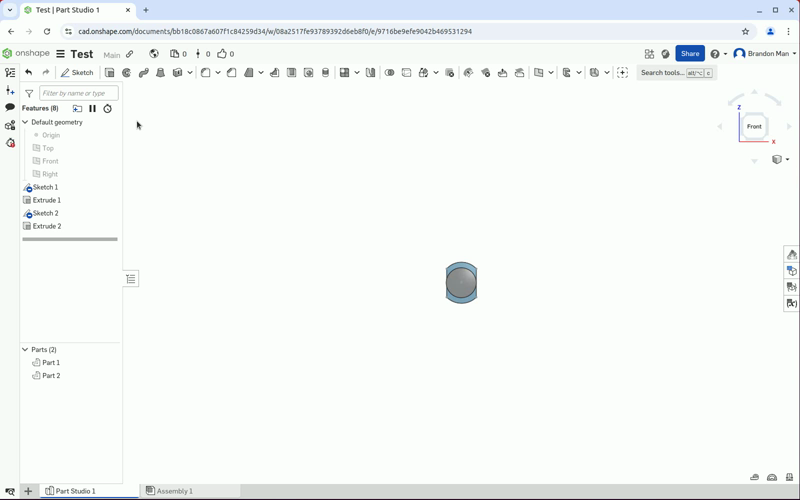
key(shift+7)
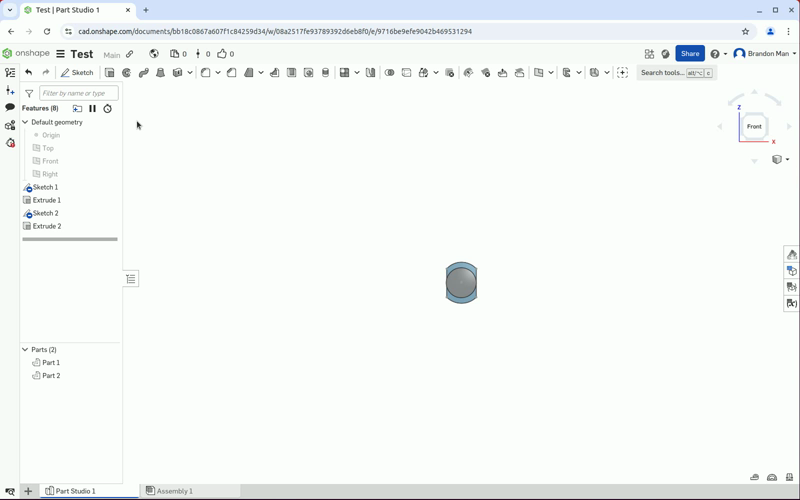
key(left, 2)
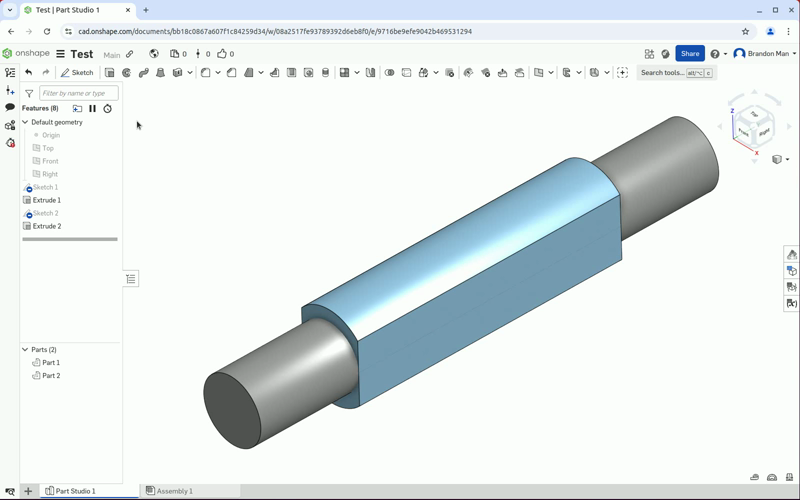
key(down, 2)
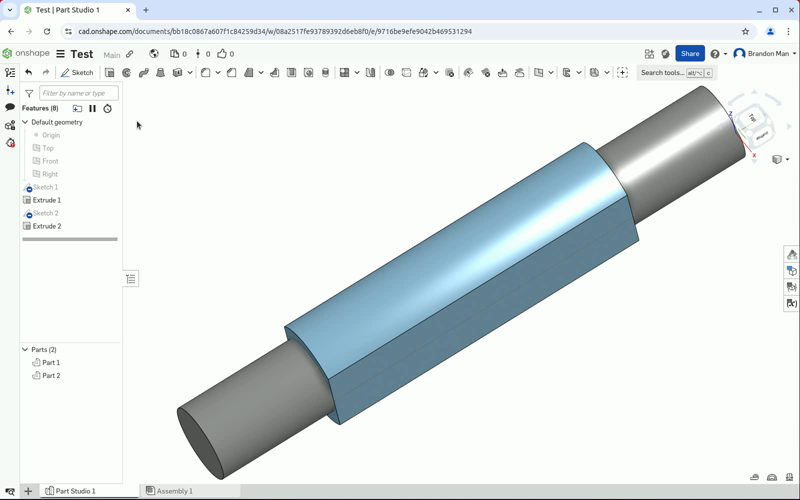
key(up, 2)
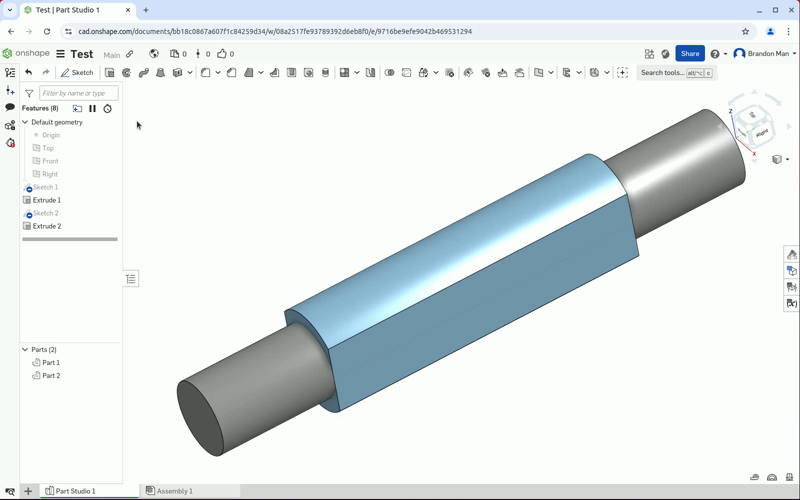
key(right, 2)
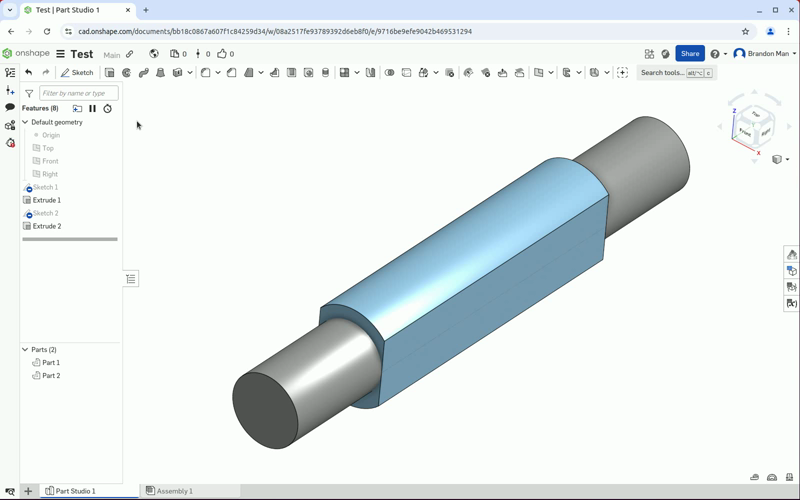
mouse_move(73, 189)
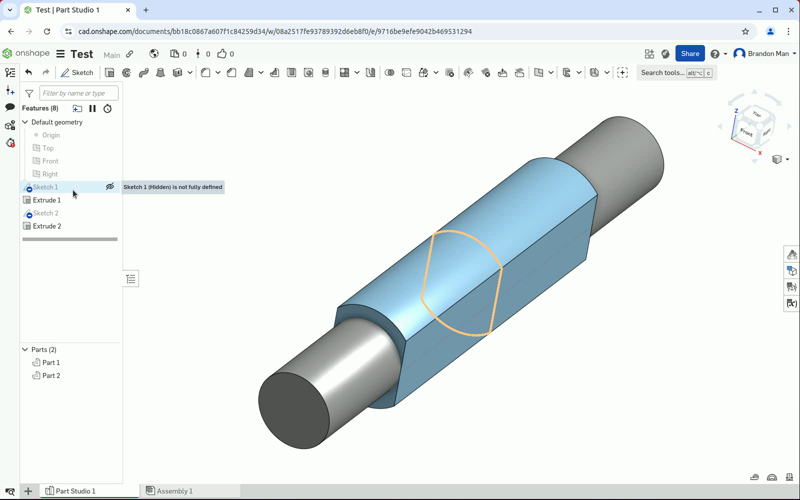
click(73, 189)